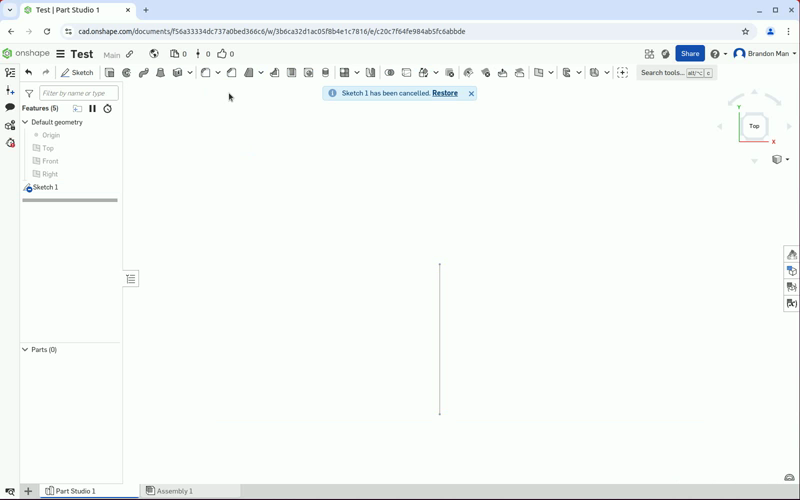
key(shift+h)
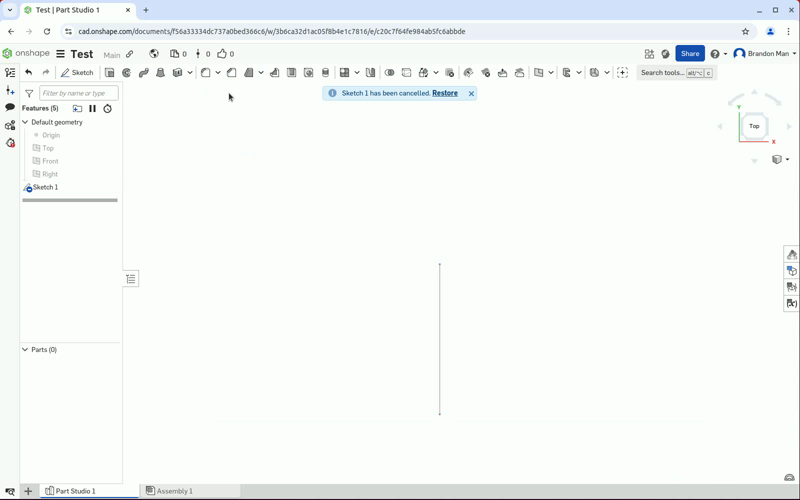
key(shift+s)
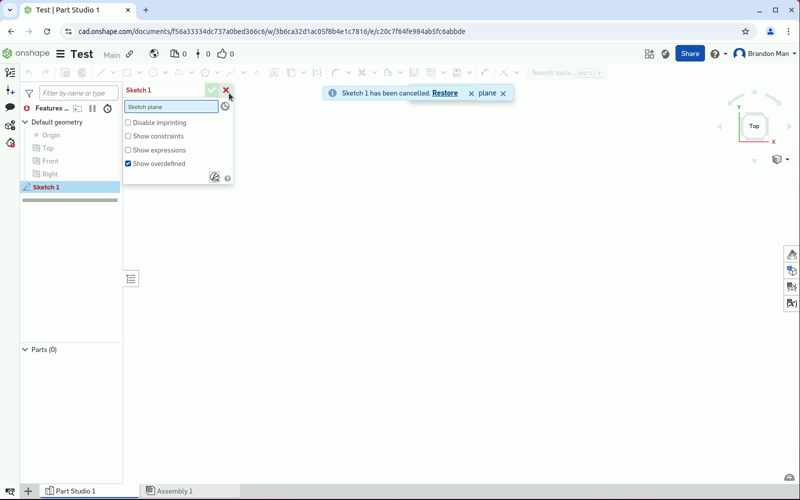
mouse_move(73, 150)
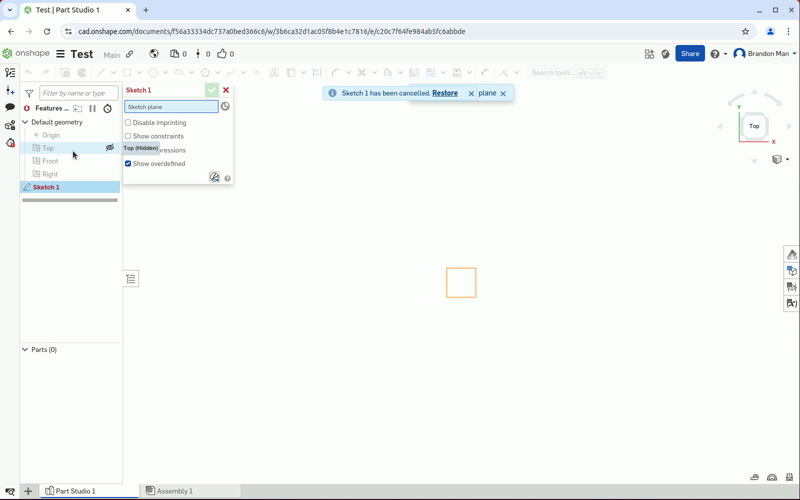
click(73, 150)
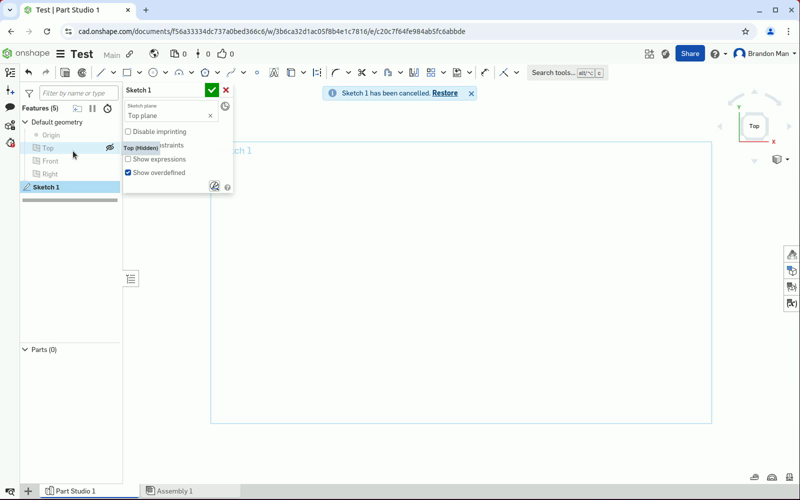
mouse_move(73, 352)
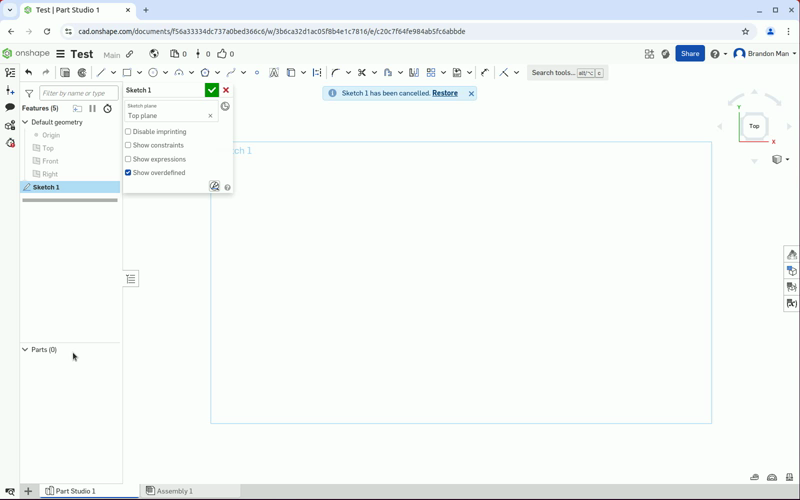
key(y)
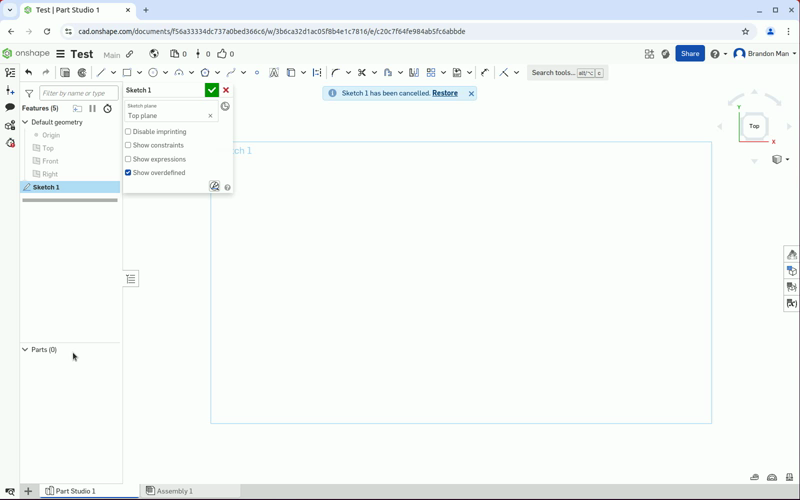
key(l)
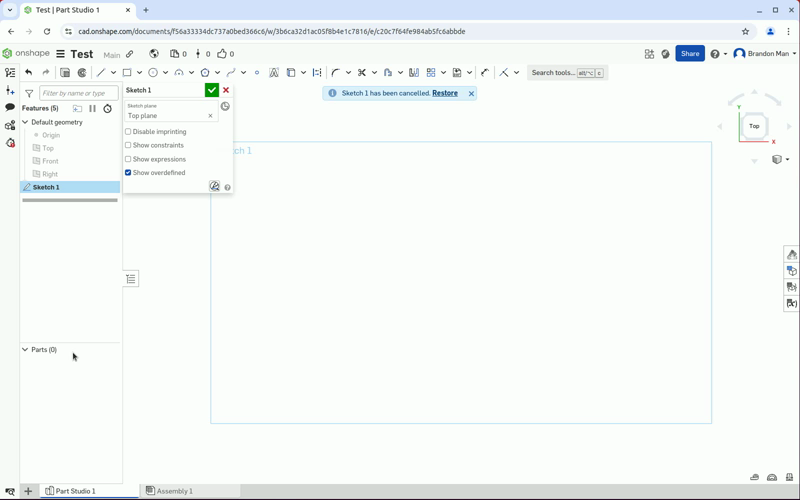
key_down(shift)
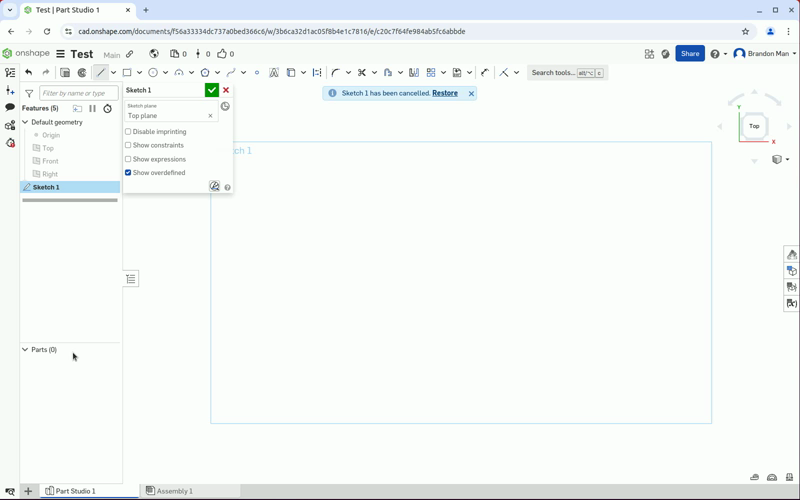
mouse_move(362, 395)
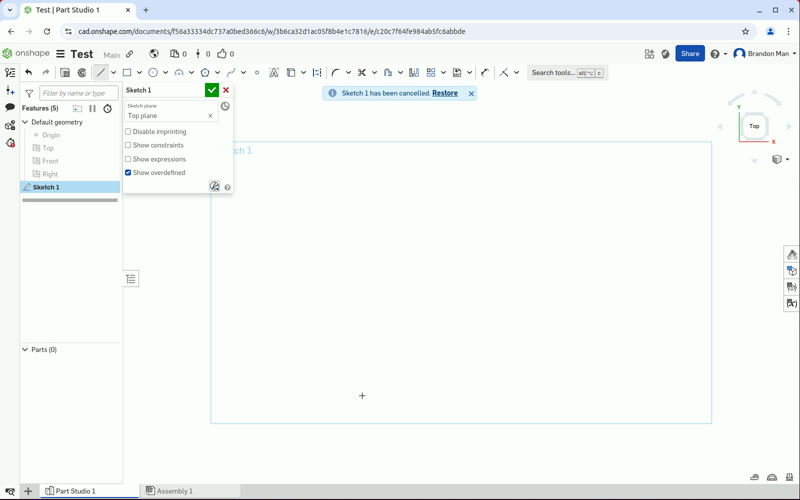
click(362, 395)
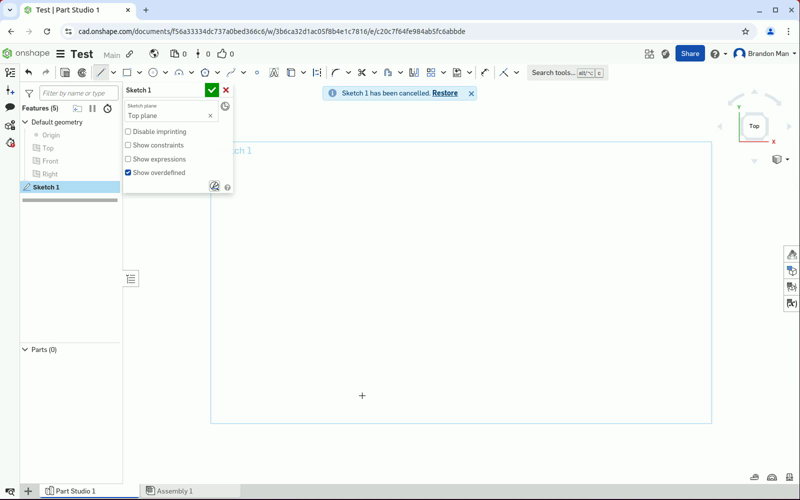
key_up(shift)
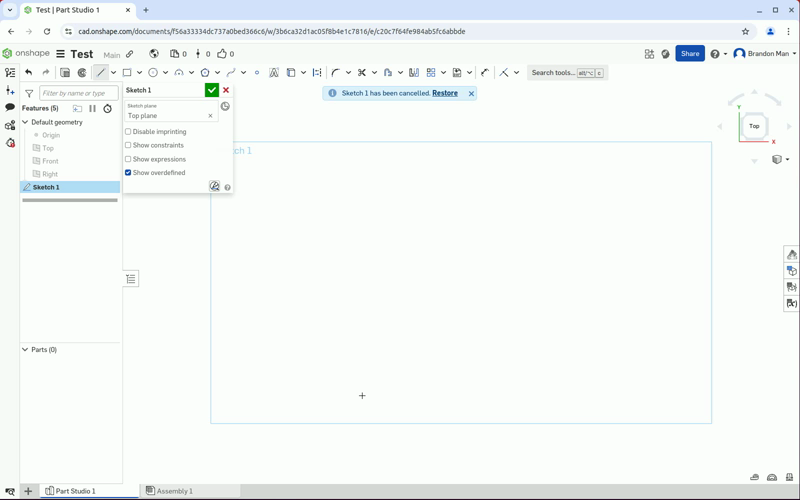
key_down(shift)
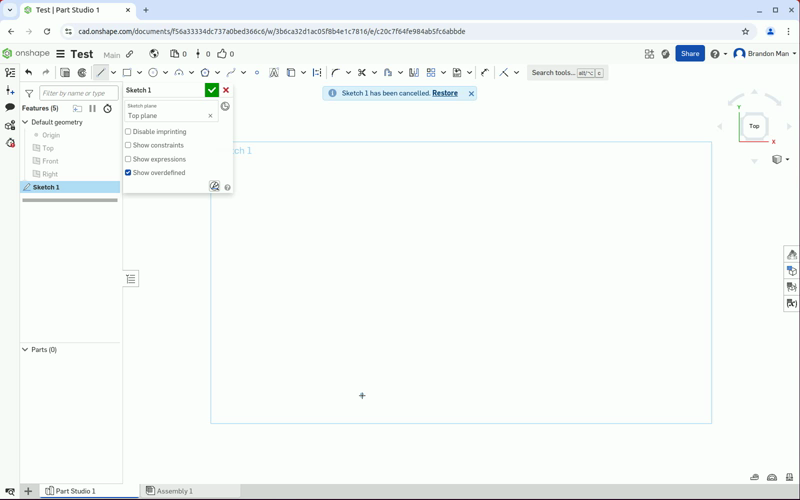
mouse_move(558, 395)
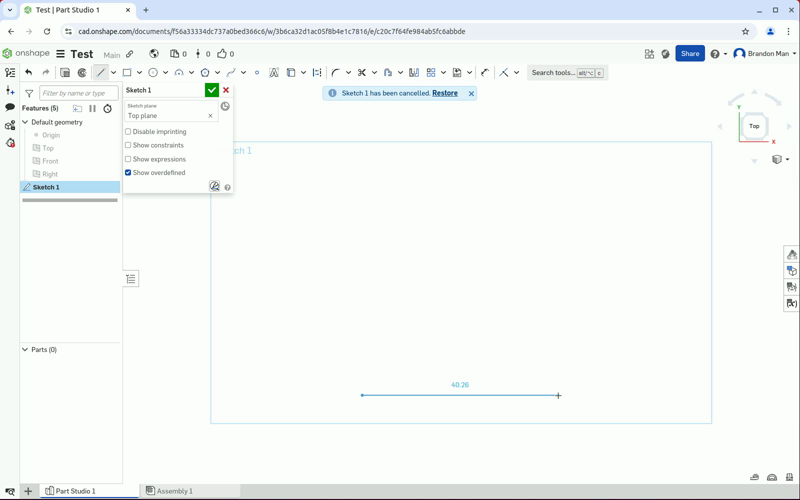
click(558, 395)
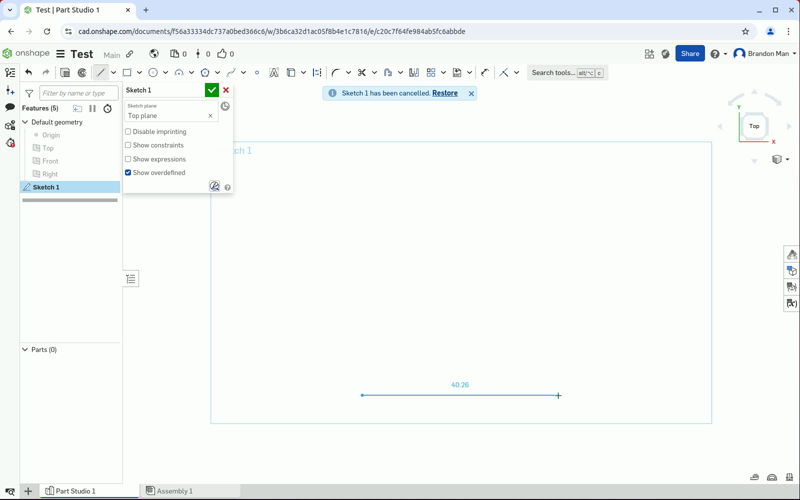
key_up(shift)
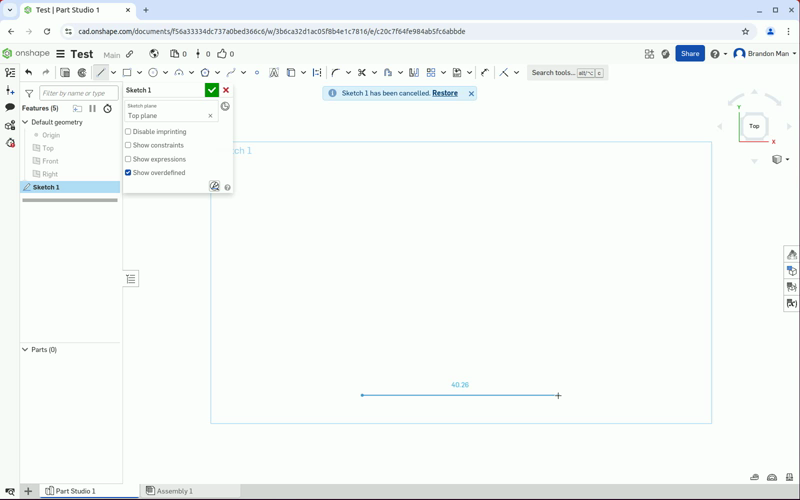
key_down(shift)
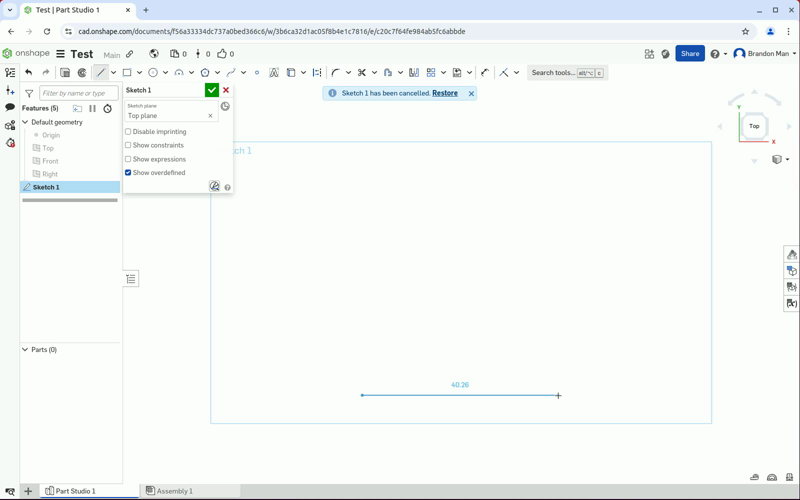
mouse_move(558, 171)
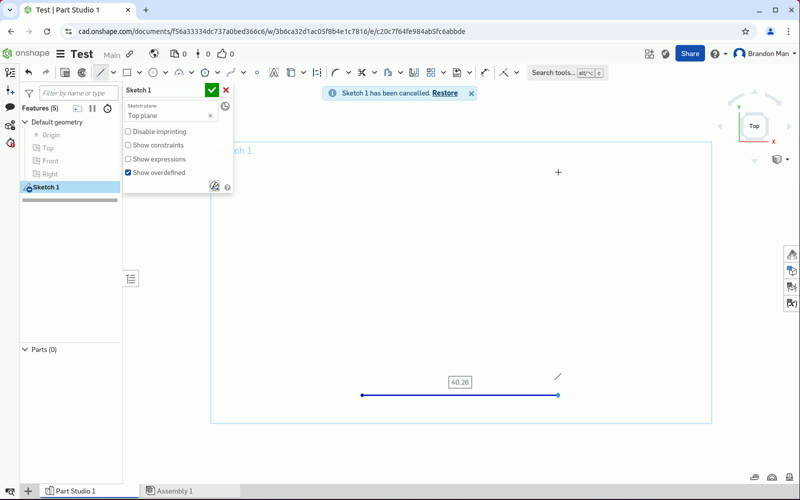
click(558, 171)
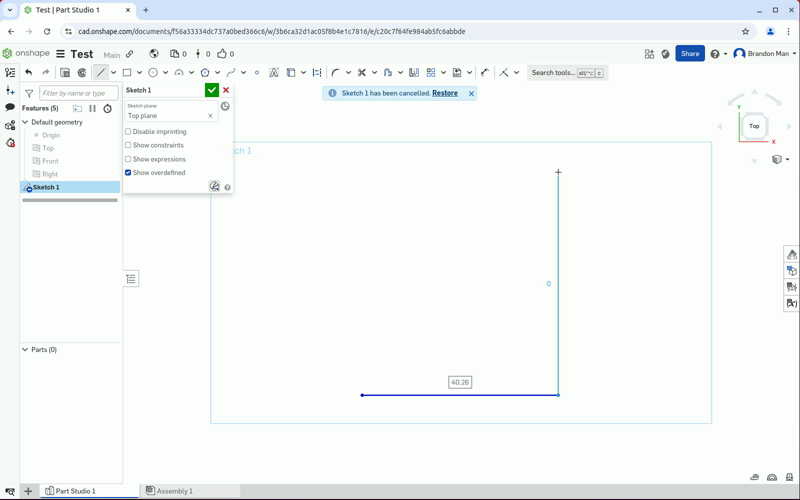
key_up(shift)
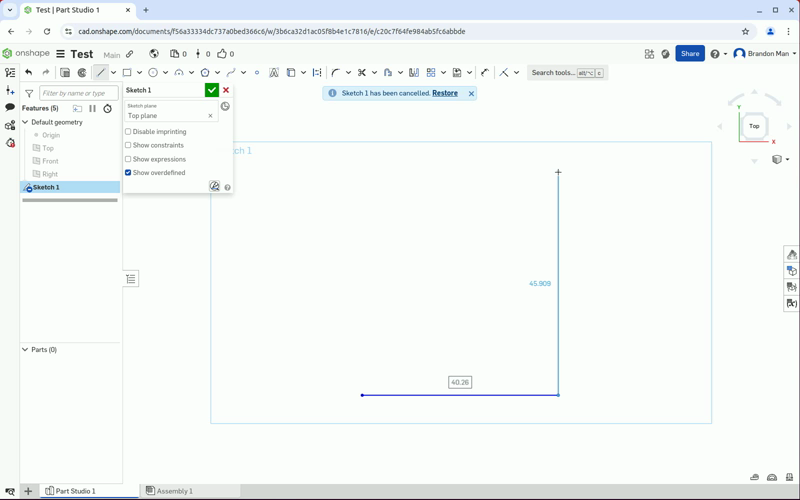
key_down(shift)
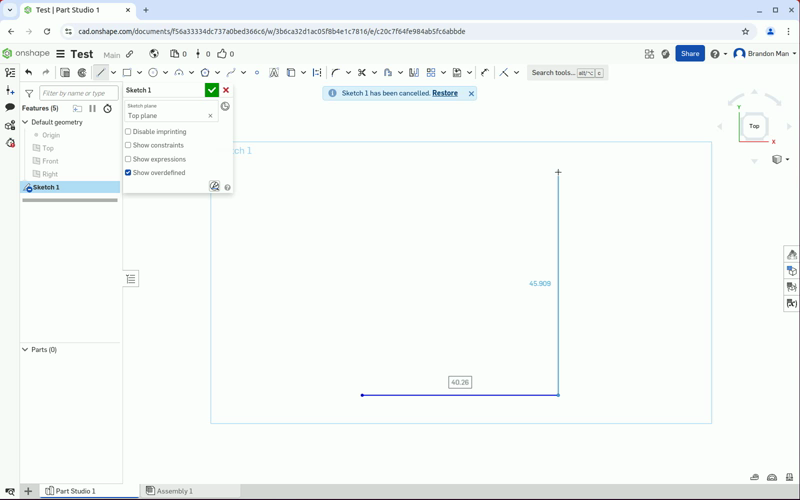
mouse_move(362, 171)
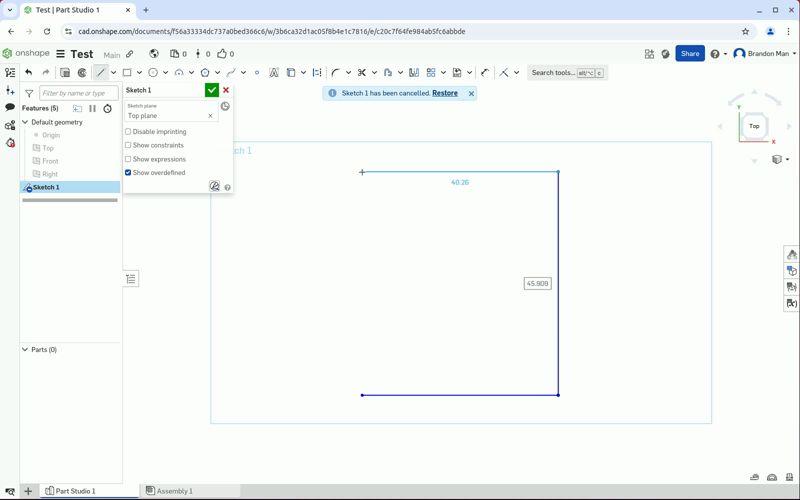
click(362, 171)
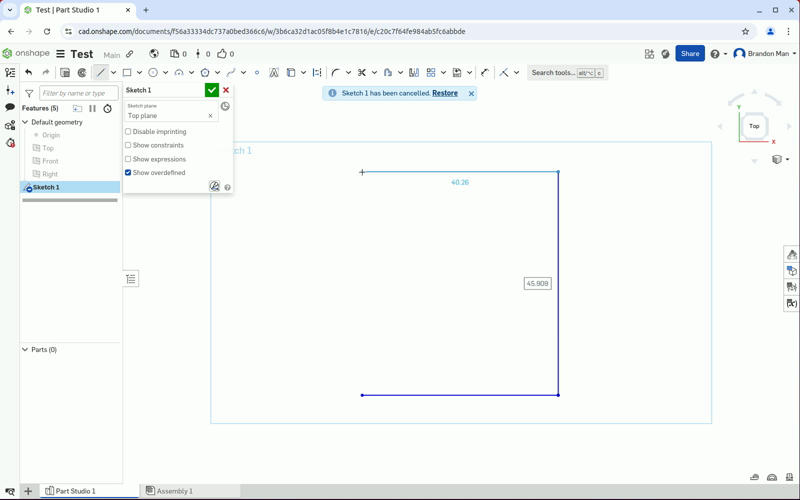
key_up(shift)
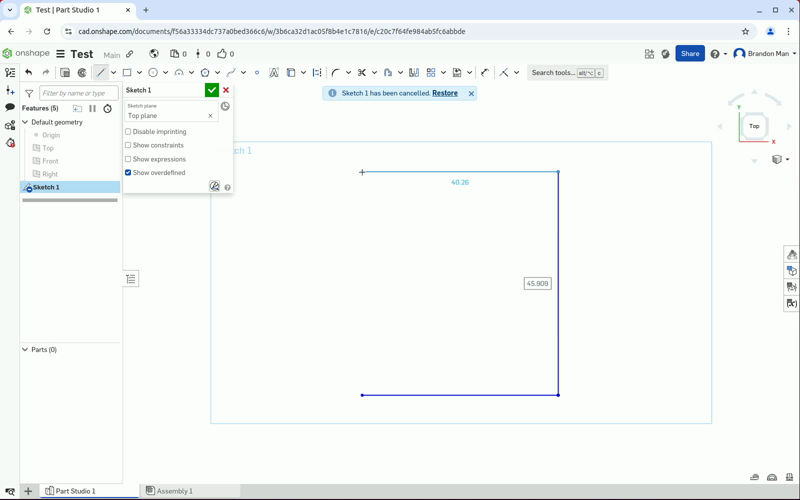
key_down(shift)
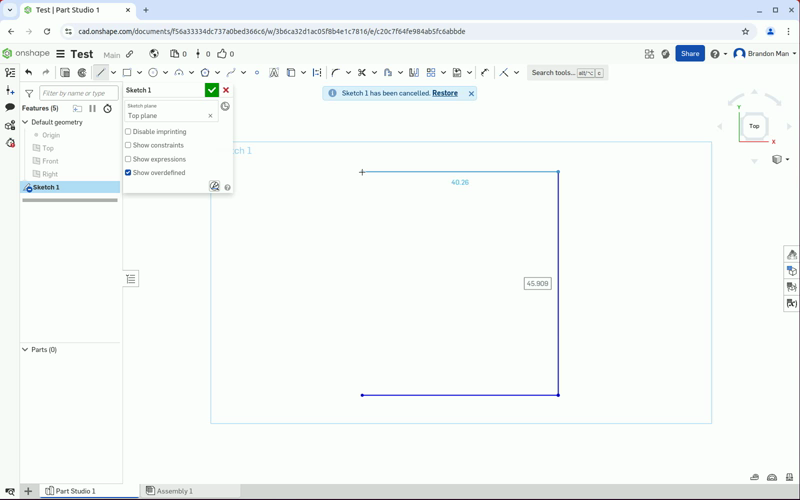
mouse_move(362, 395)
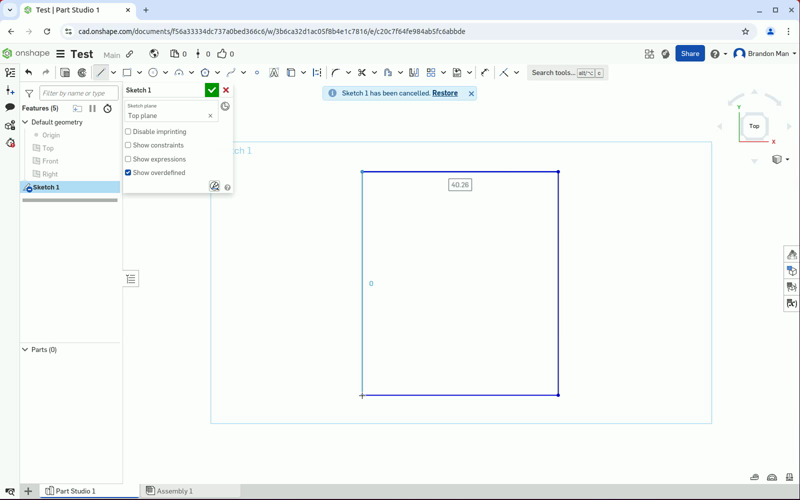
key_up(shift)
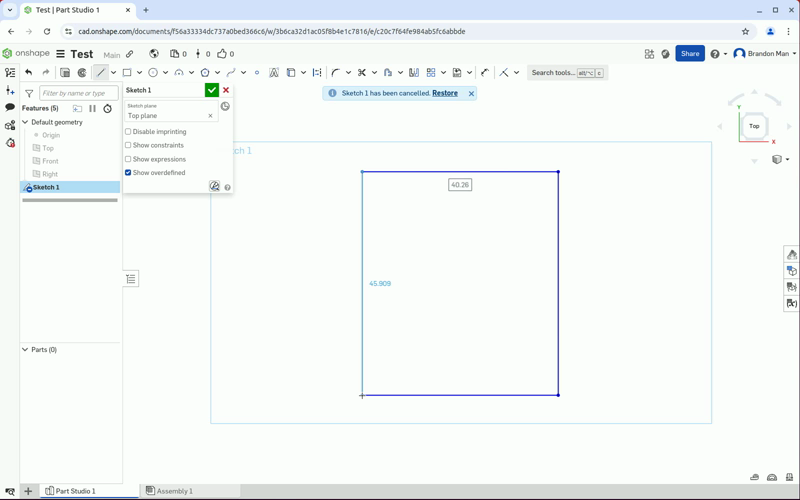
click(362, 395)
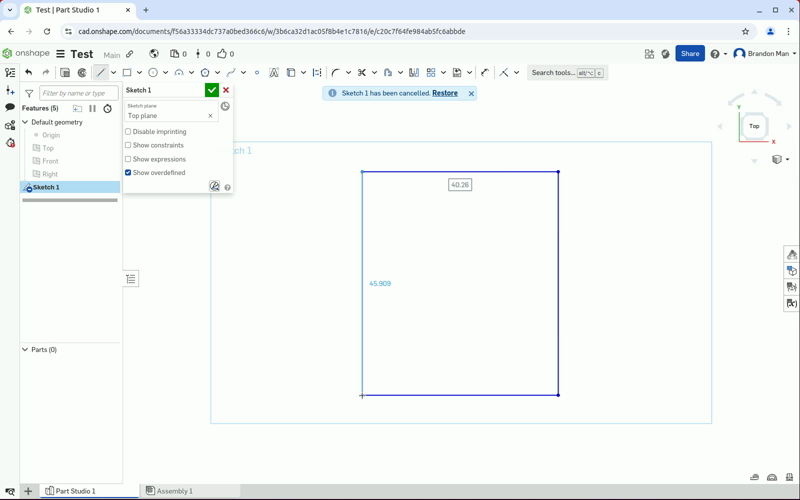
key(esc)
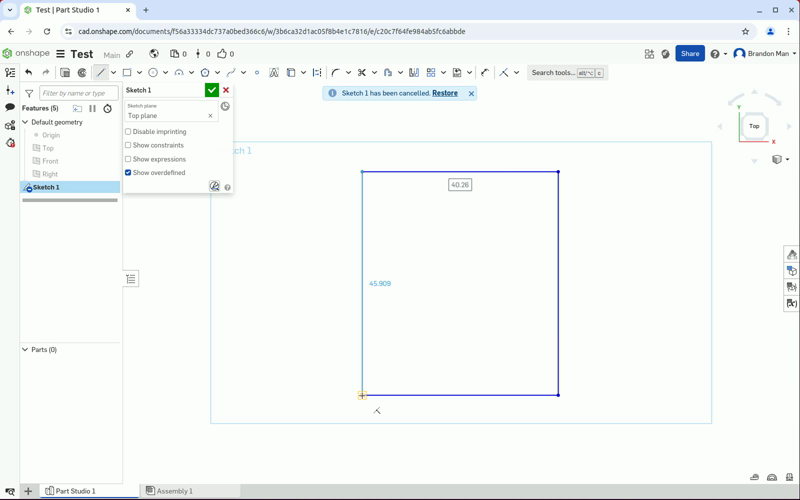
mouse_move(470, 291)
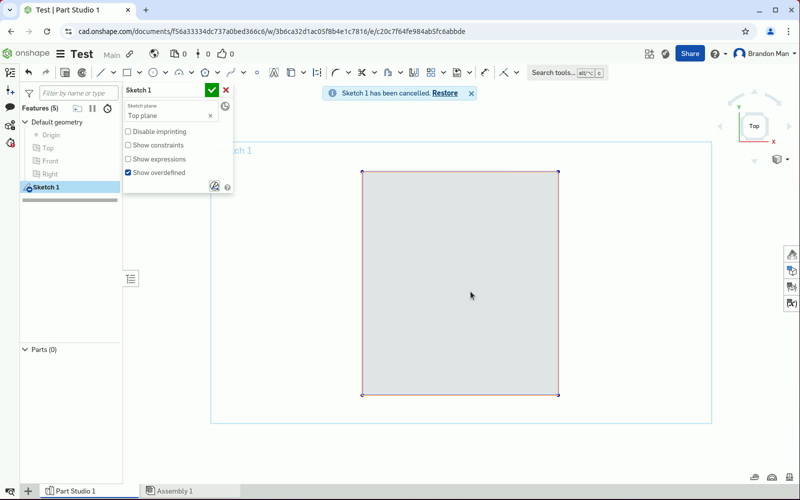
click(470, 291)
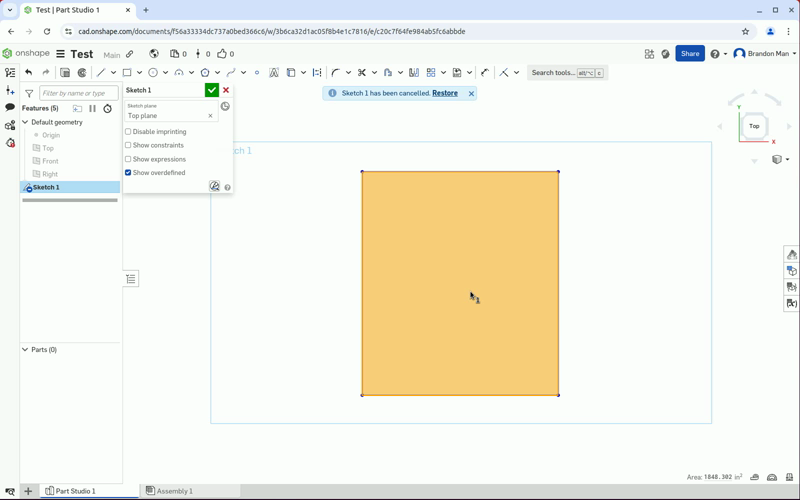
mouse_move(73, 352)
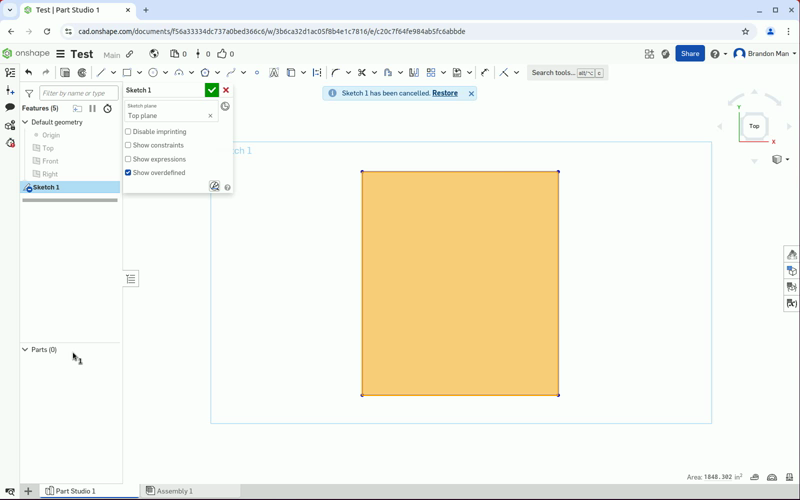
key(shift+y)
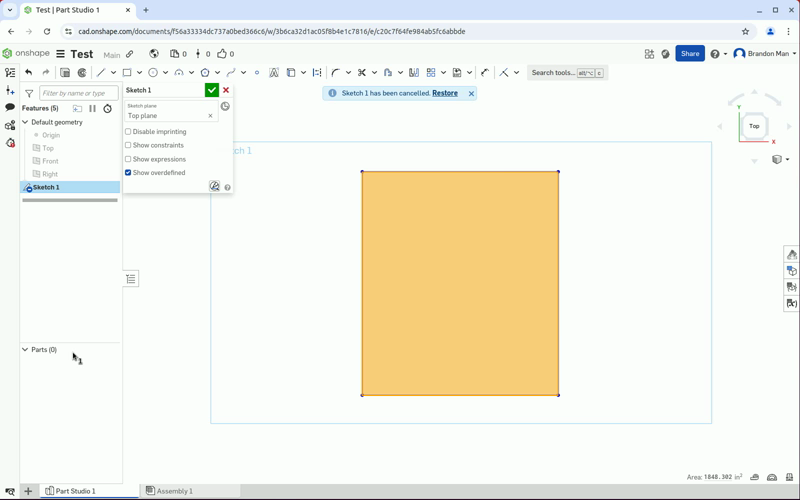
key(shift+e)
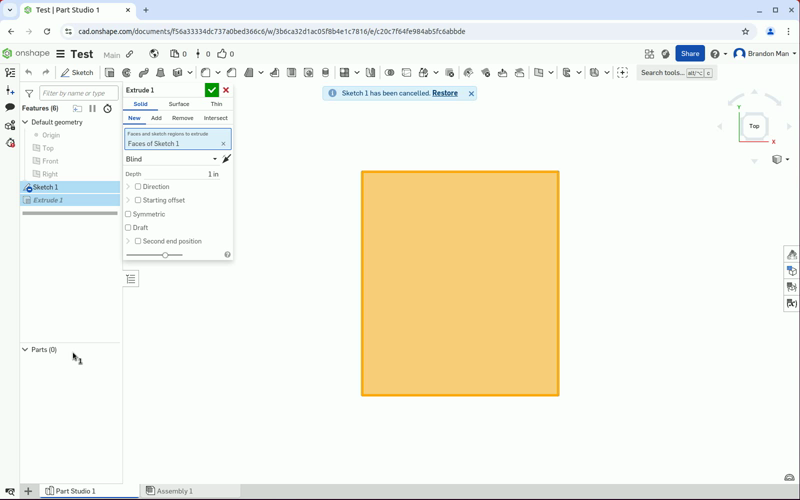
mouse_move(143, 106)
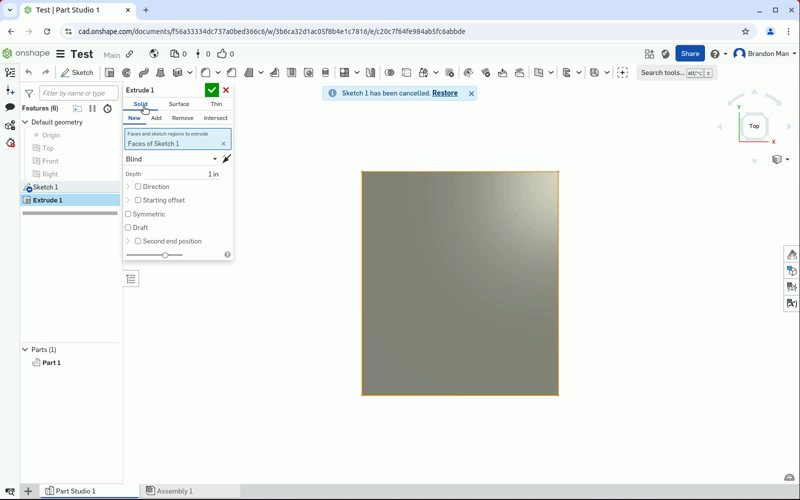
click(143, 106)
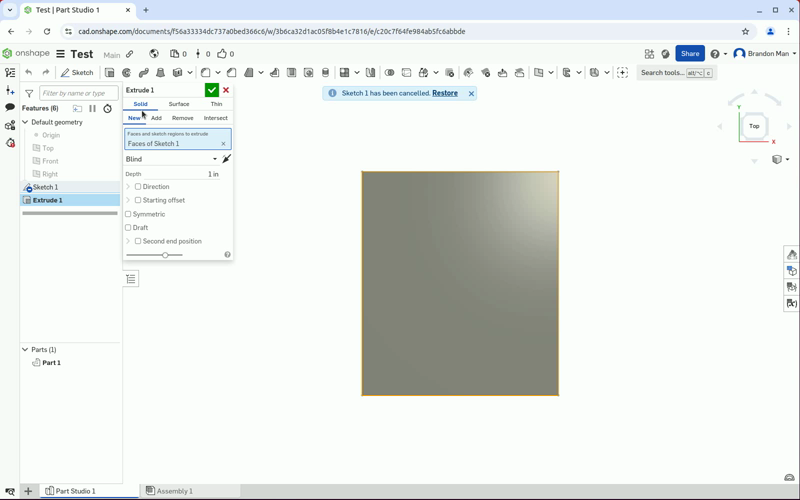
mouse_move(137, 120)
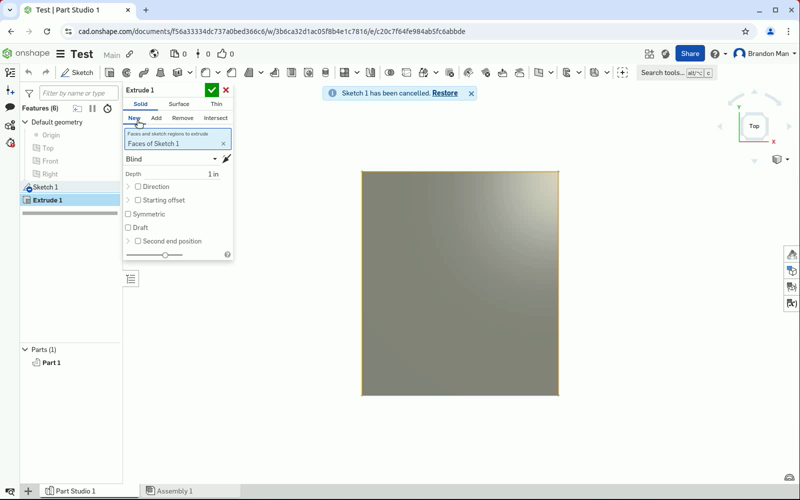
click(137, 120)
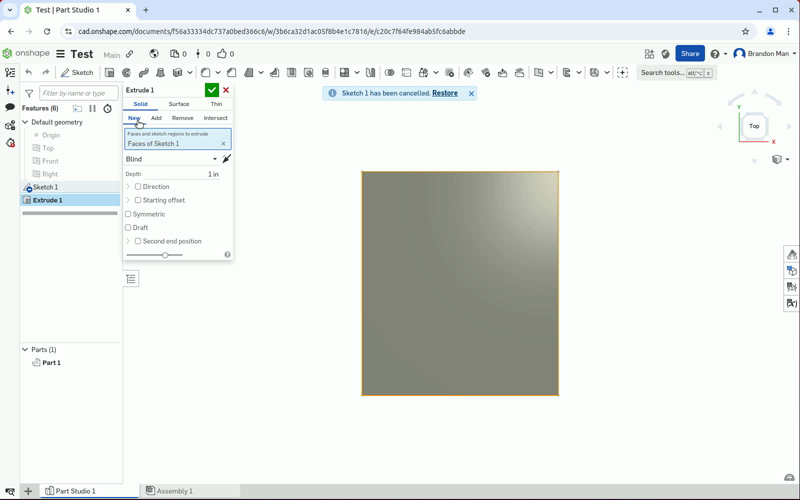
key(tab, 4)
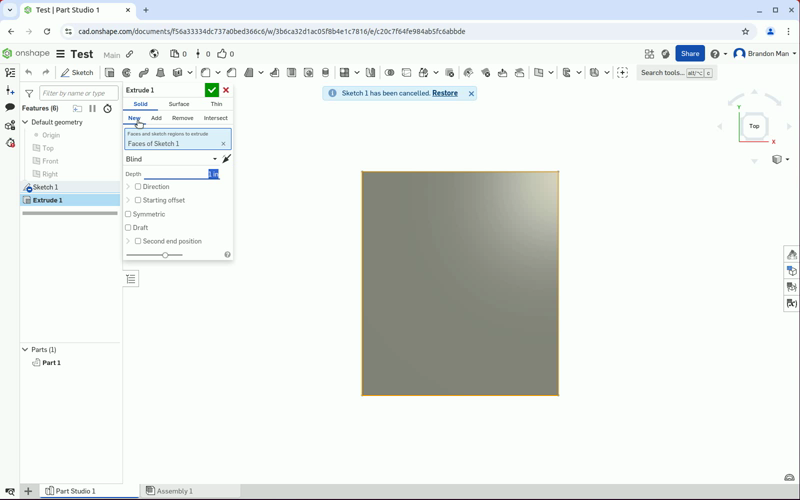
text(-1.685)
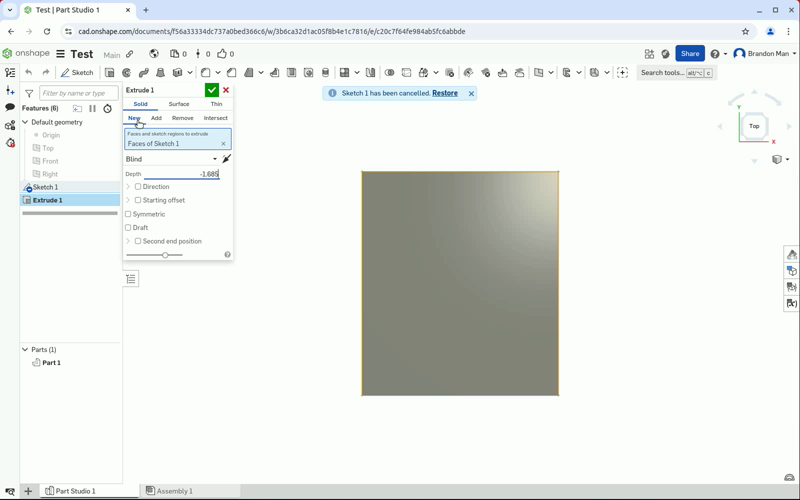
key(enter)
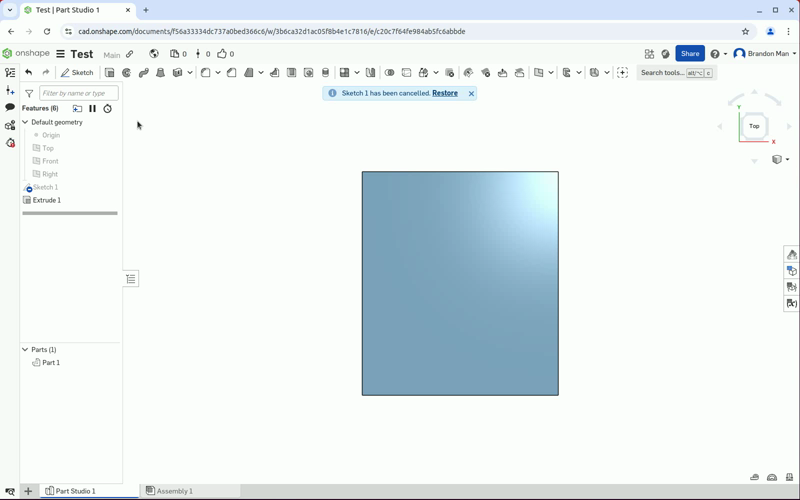
key(shift+h)
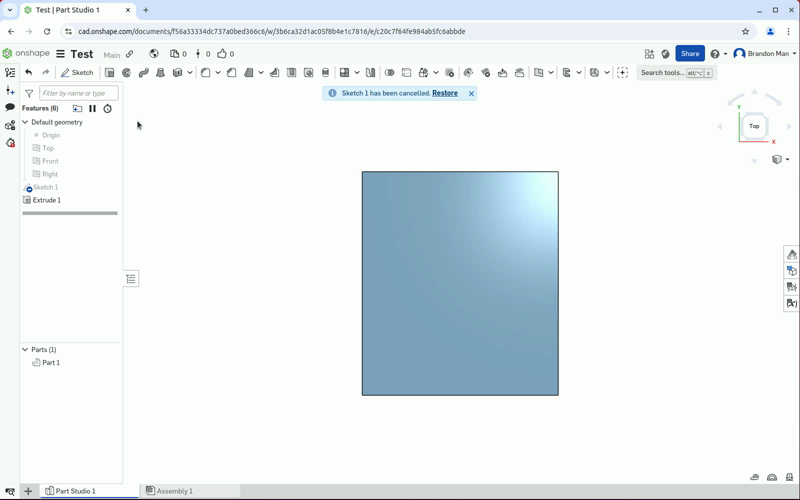
key(shift+h)
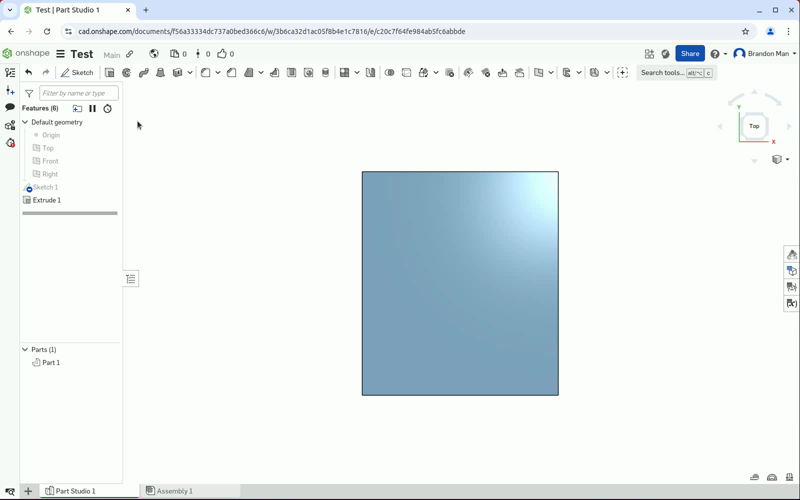
mouse_move(73, 189)
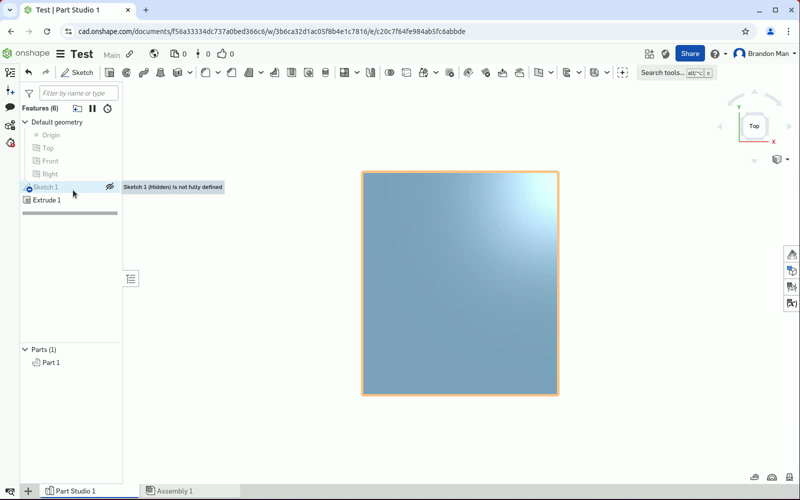
click(73, 189)
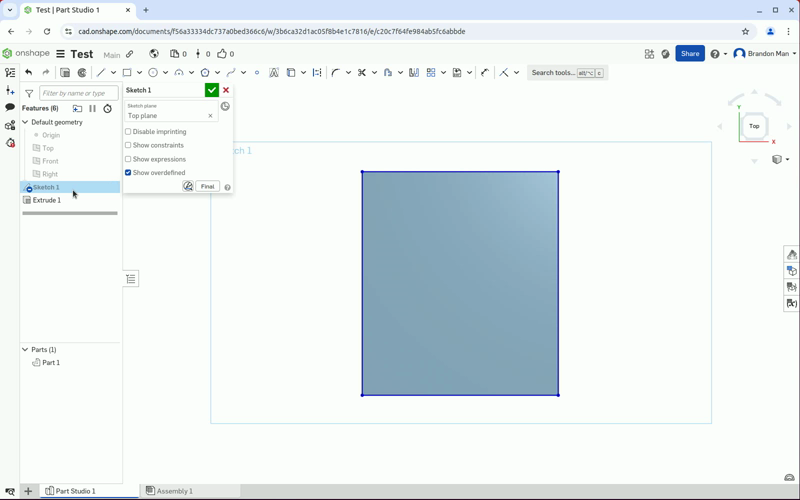
mouse_move(229, 92)
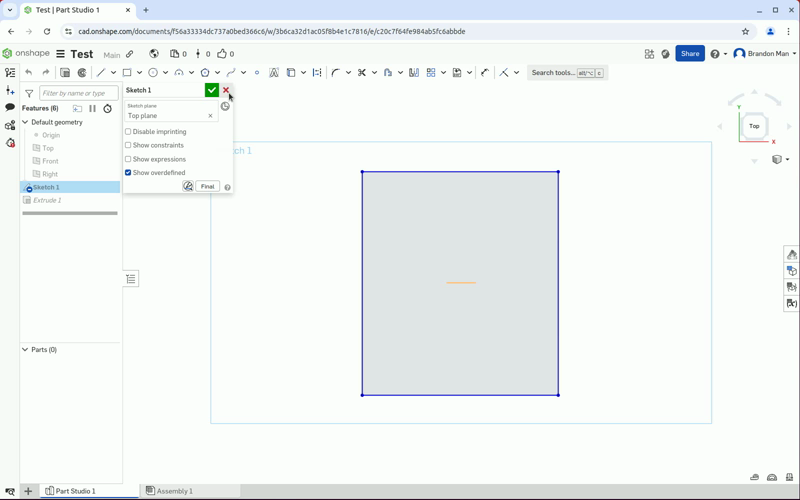
click(229, 92)
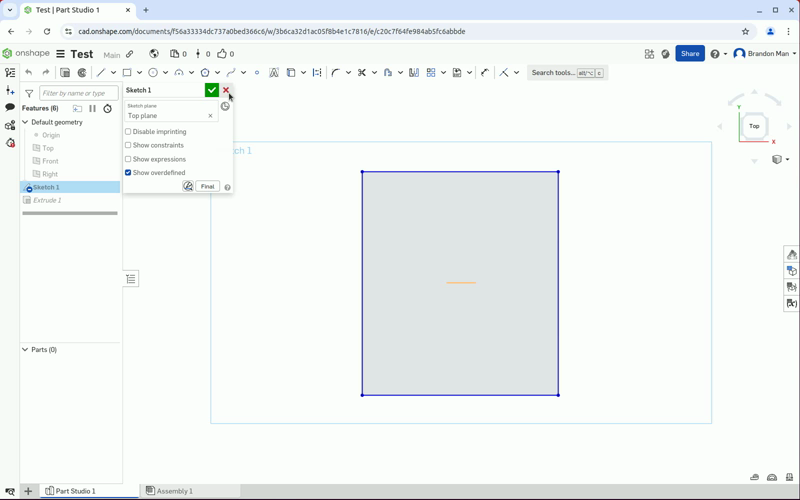
key(shift+s)
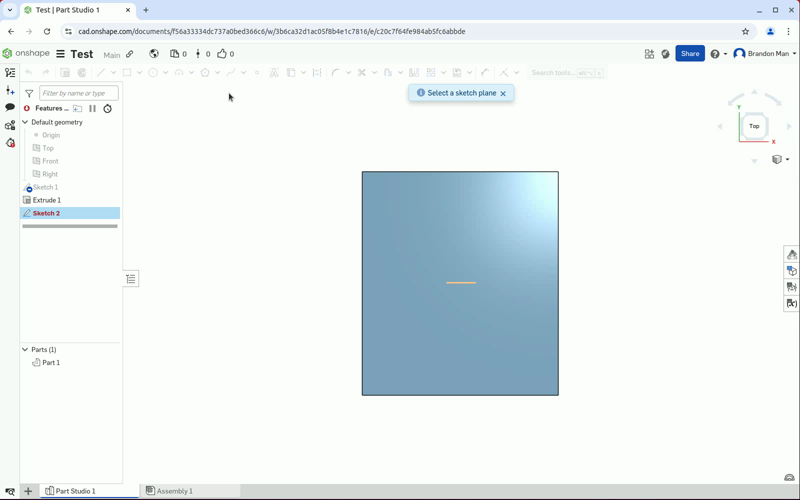
mouse_move(73, 150)
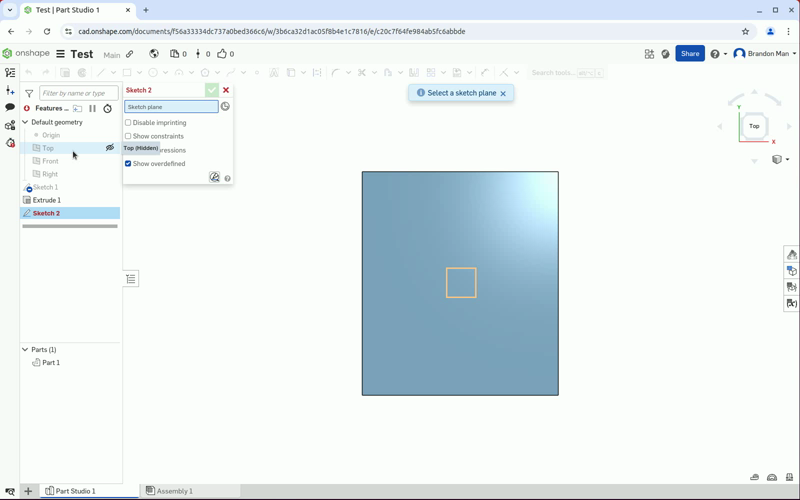
click(73, 150)
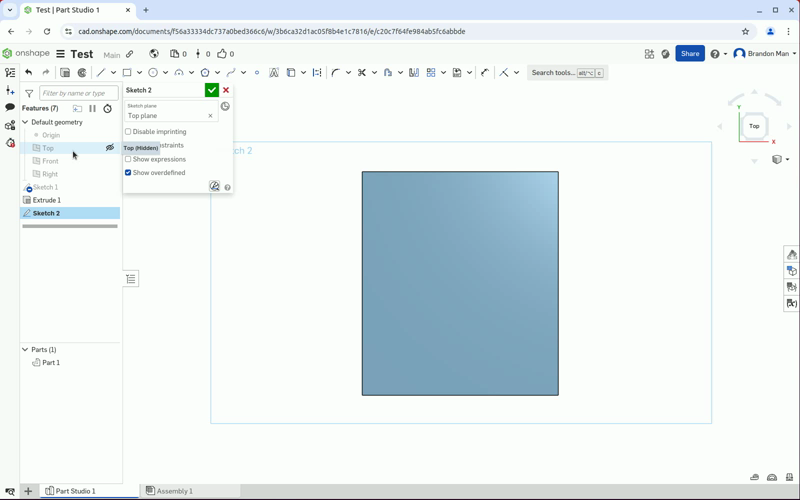
mouse_move(73, 352)
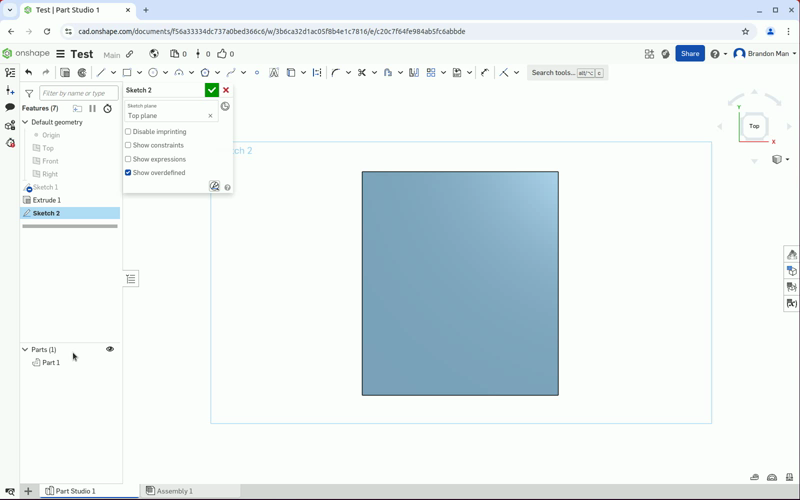
key(y)
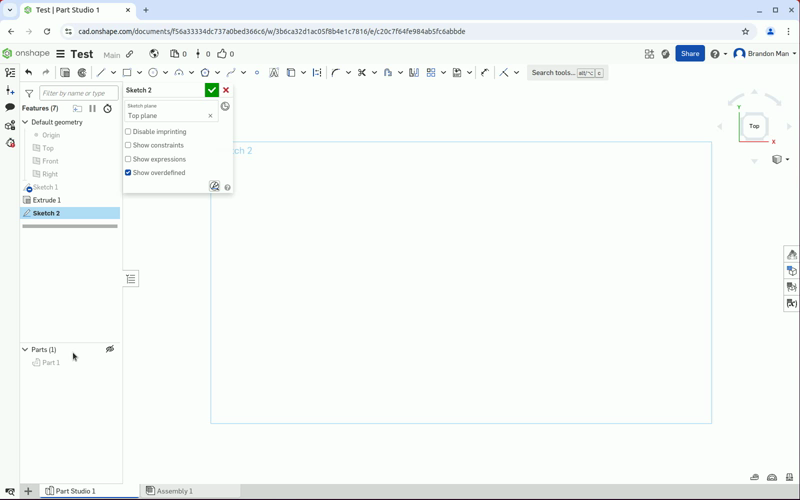
key(l)
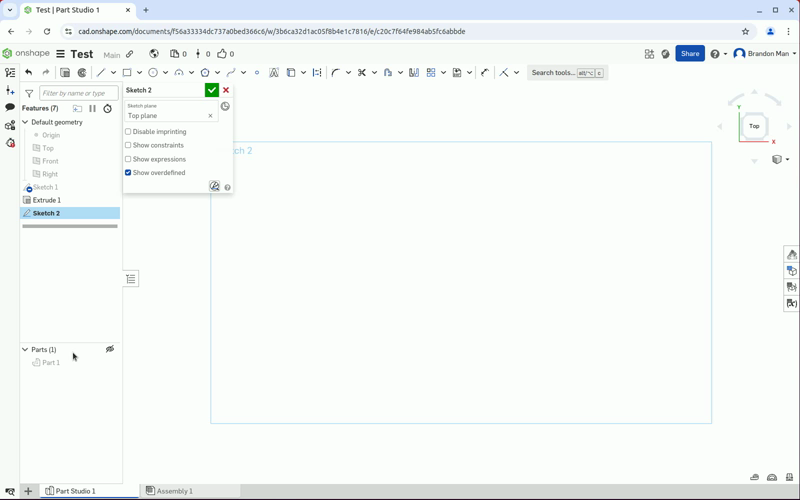
key_down(shift)
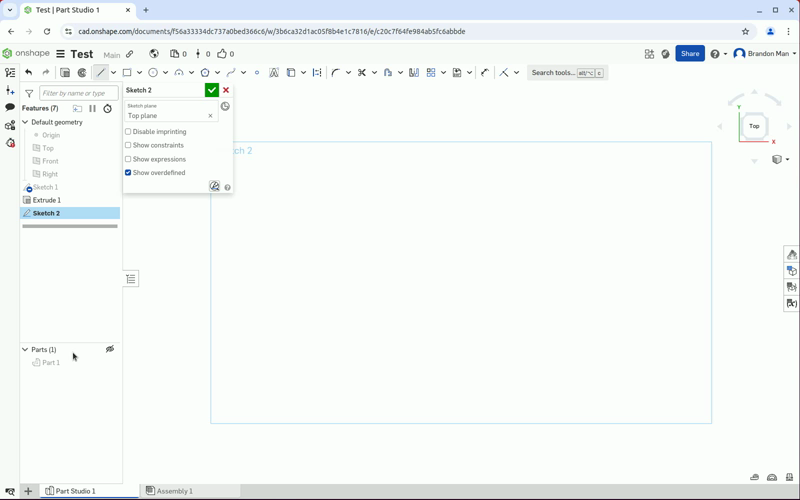
mouse_move(362, 395)
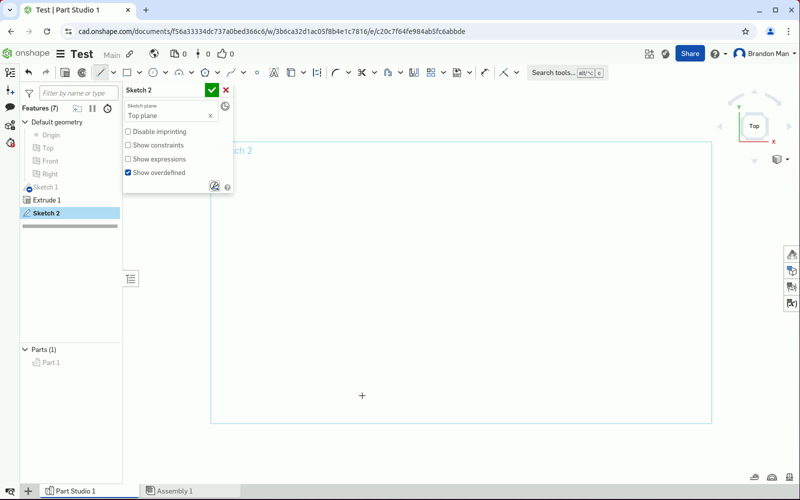
click(362, 395)
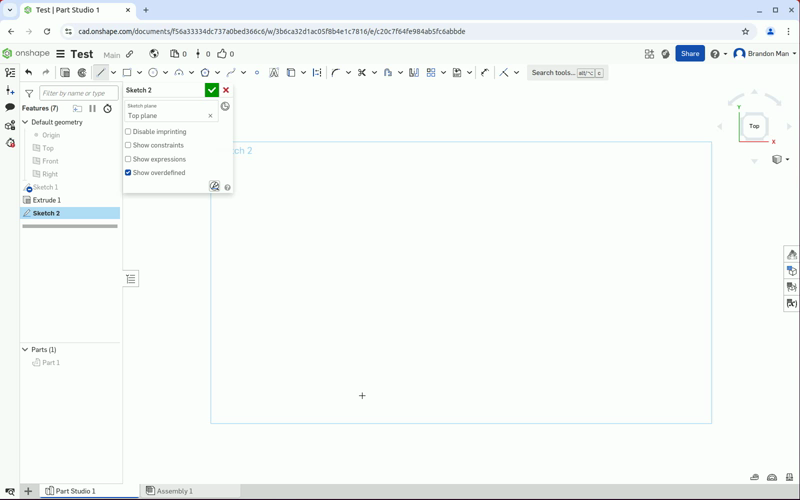
key_up(shift)
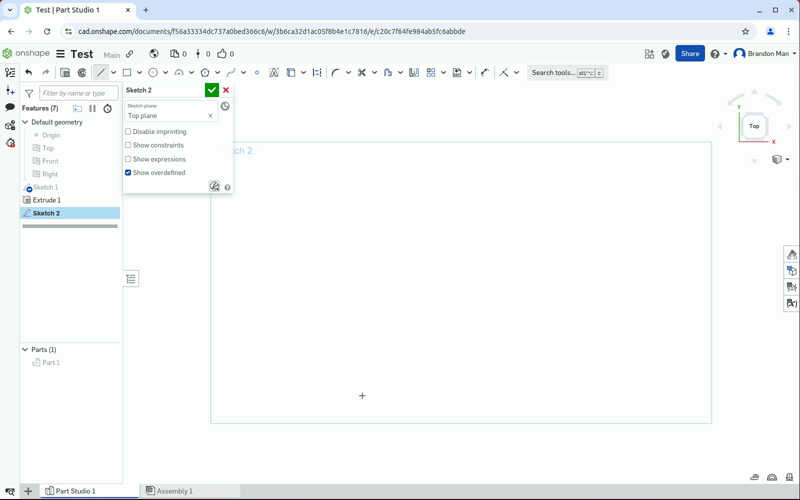
key_down(shift)
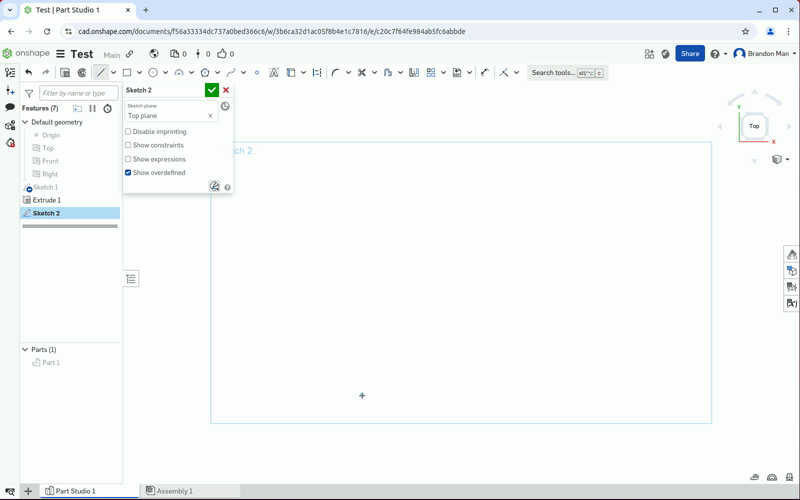
mouse_move(558, 395)
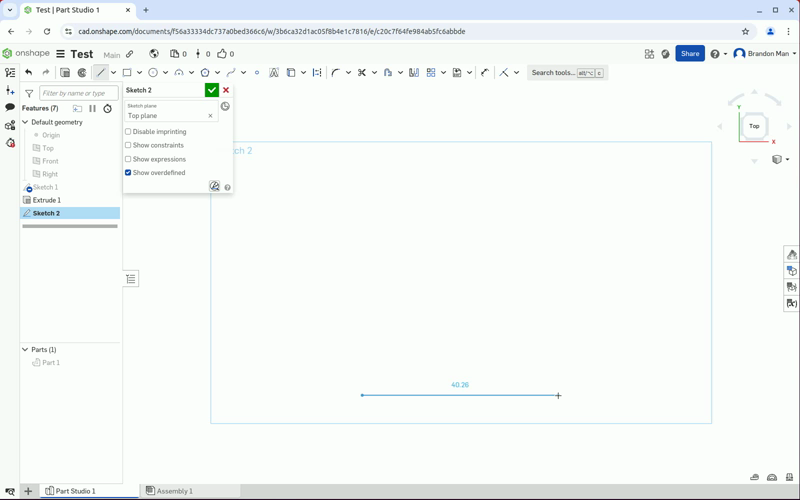
click(558, 395)
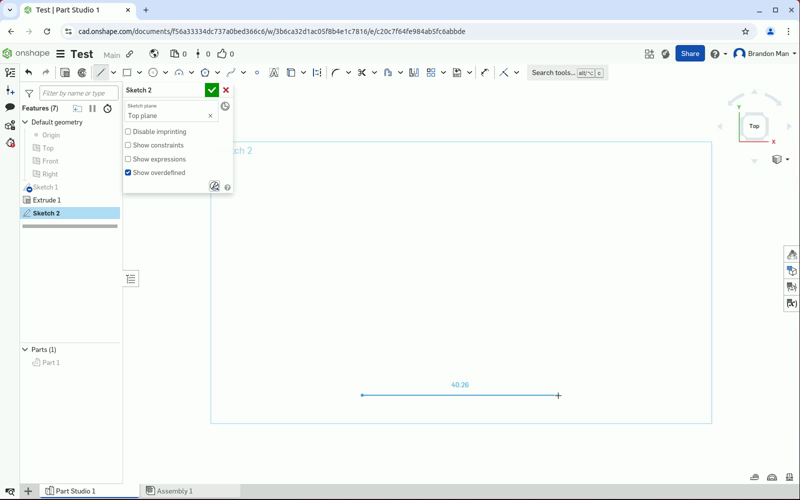
key_up(shift)
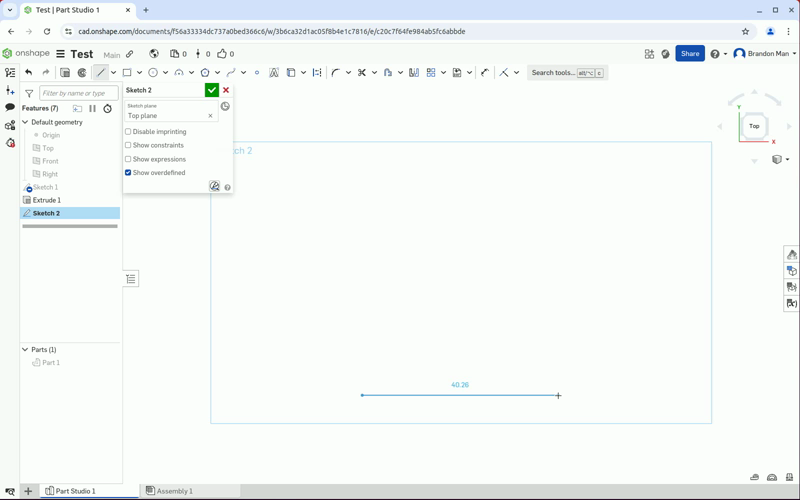
key_down(shift)
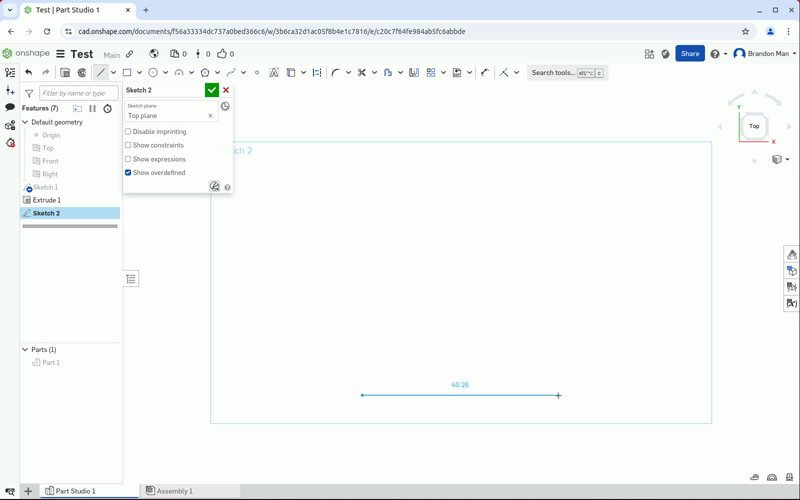
mouse_move(558, 171)
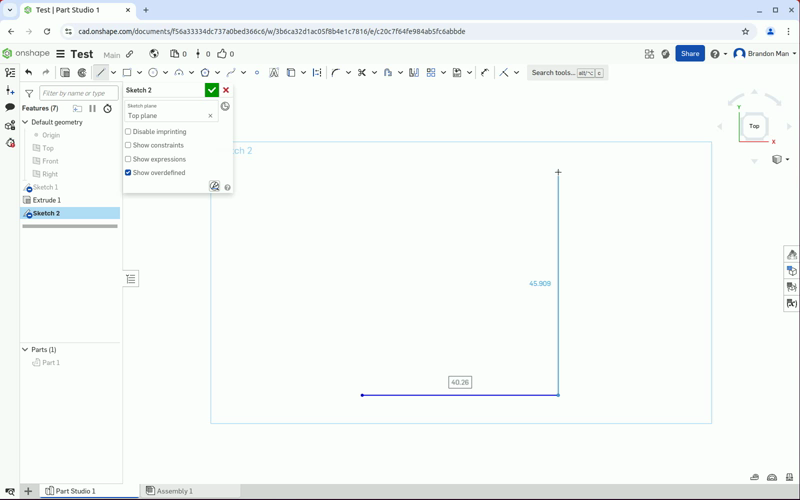
click(558, 171)
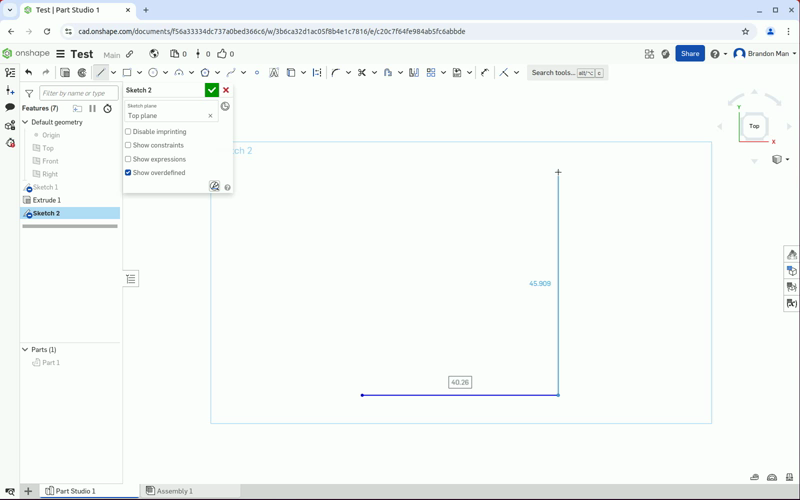
key_up(shift)
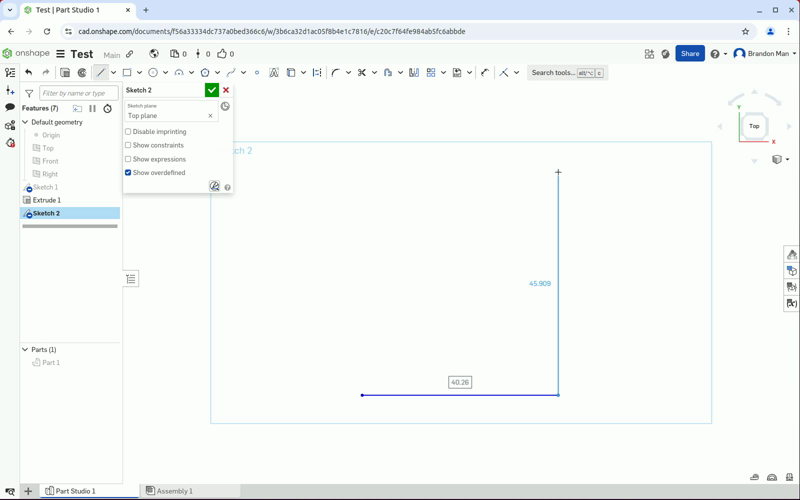
key_down(shift)
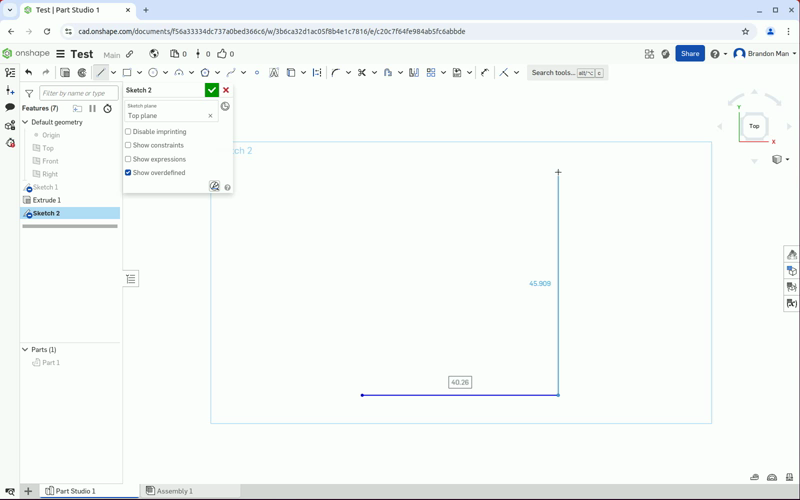
mouse_move(362, 171)
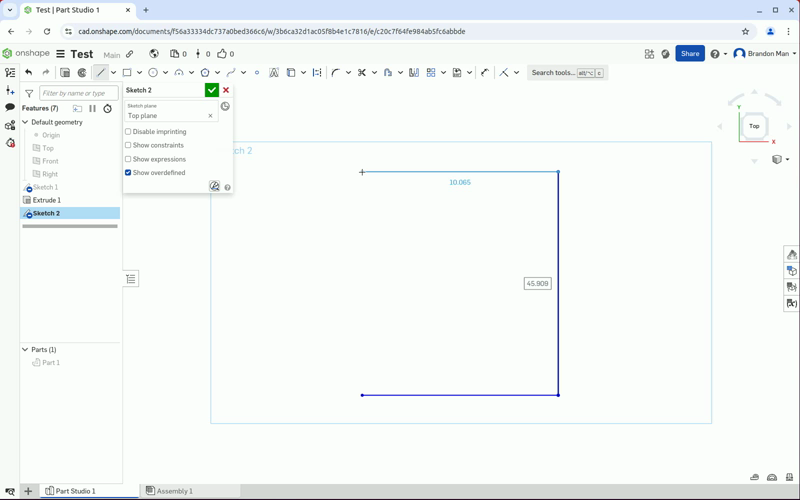
click(362, 171)
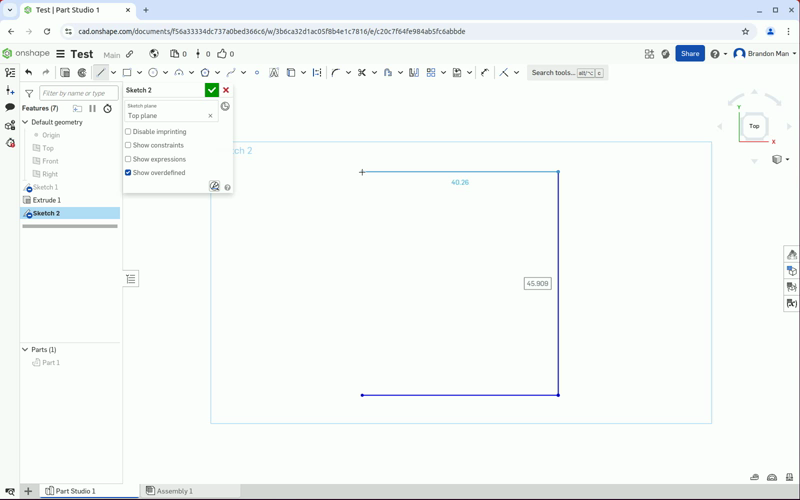
key_up(shift)
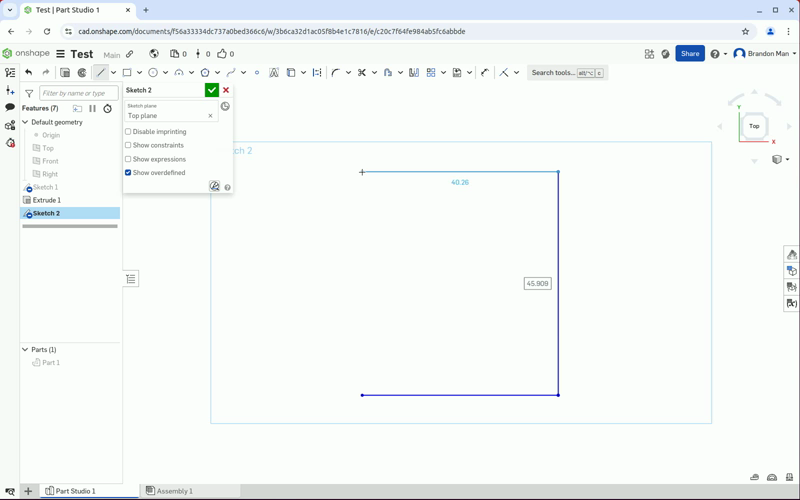
key_down(shift)
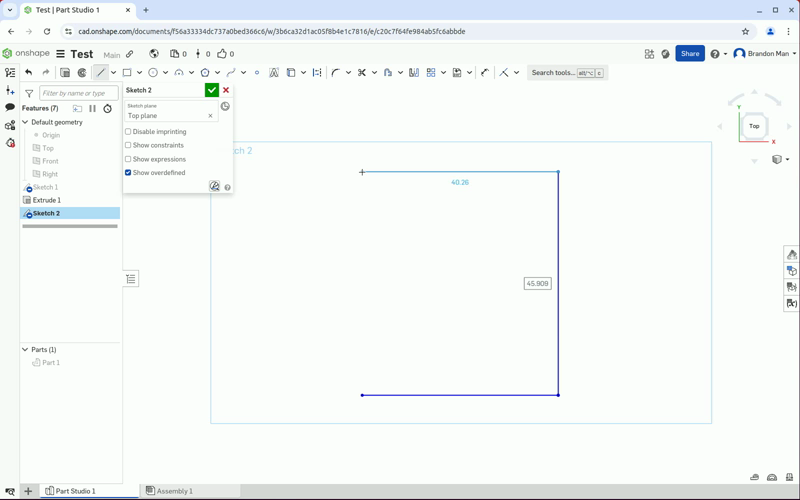
mouse_move(362, 395)
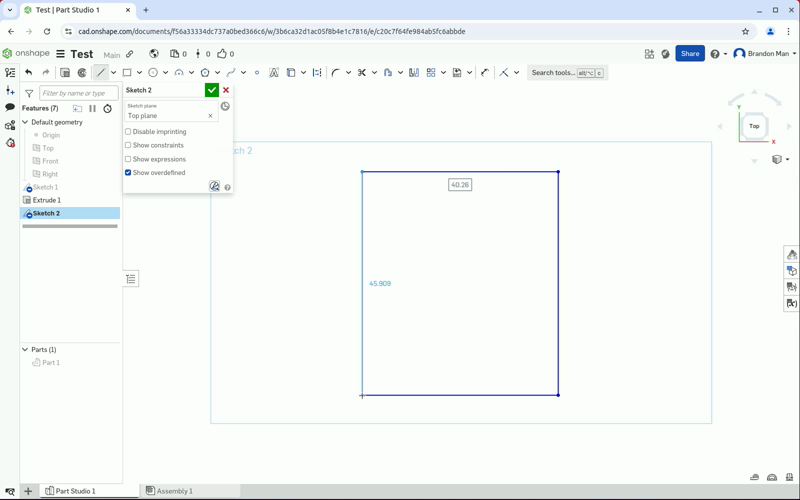
key_up(shift)
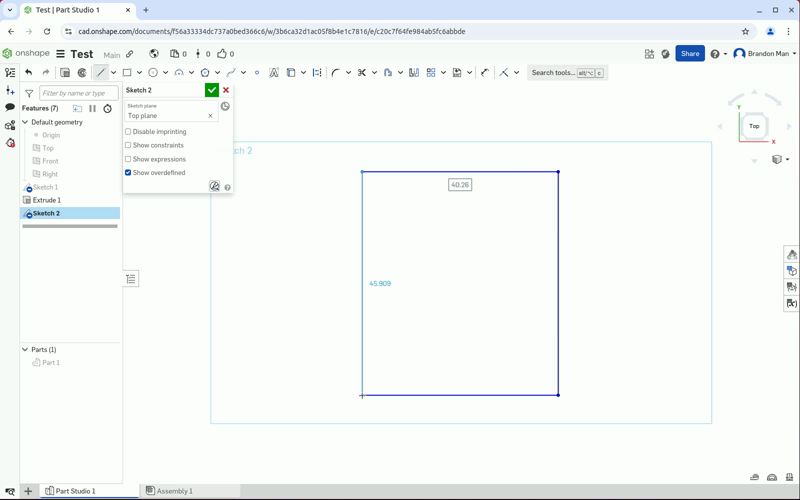
click(362, 395)
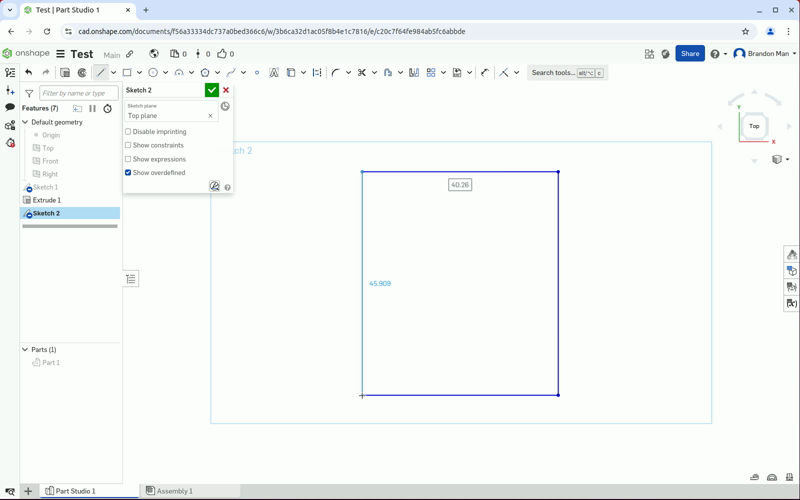
key(esc)
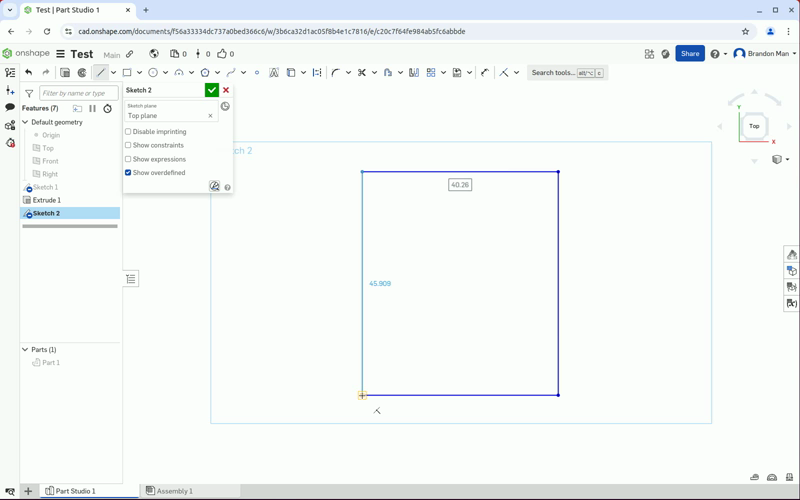
mouse_move(401, 287)
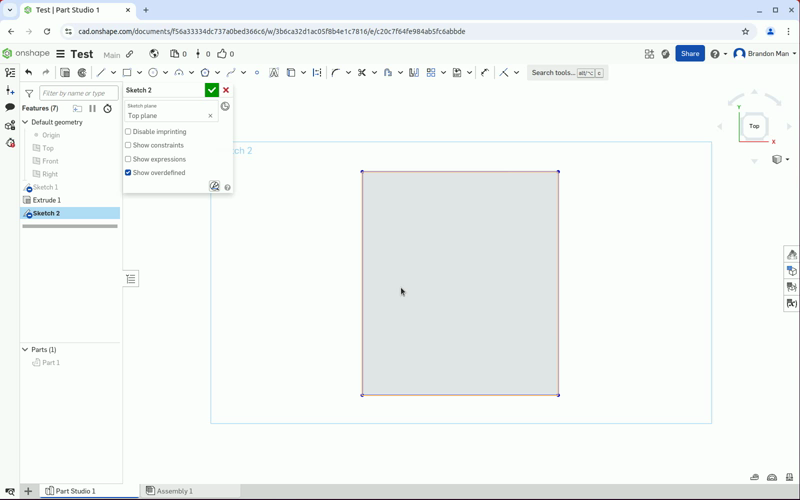
click(401, 287)
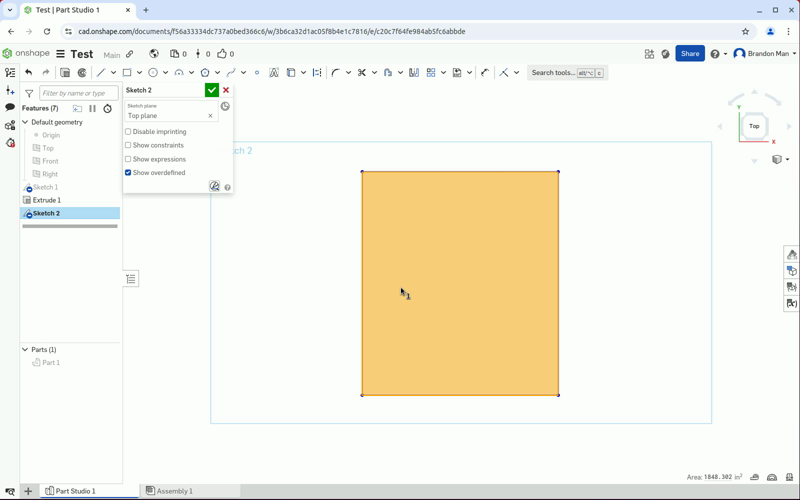
mouse_move(73, 352)
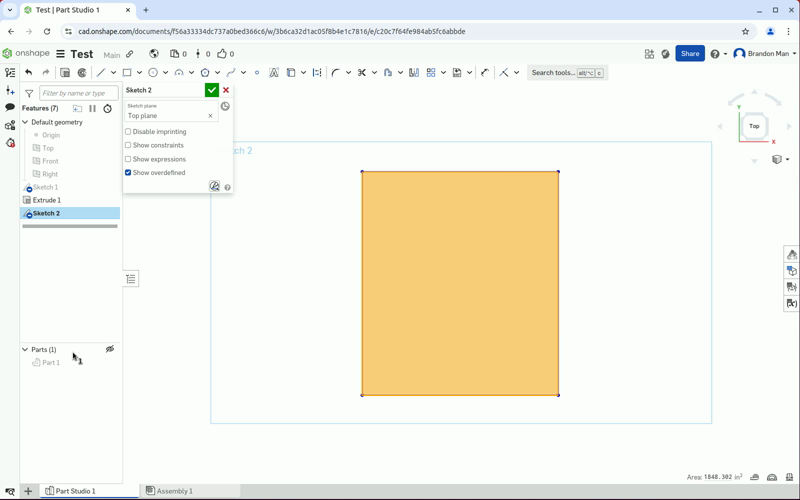
key(shift+y)
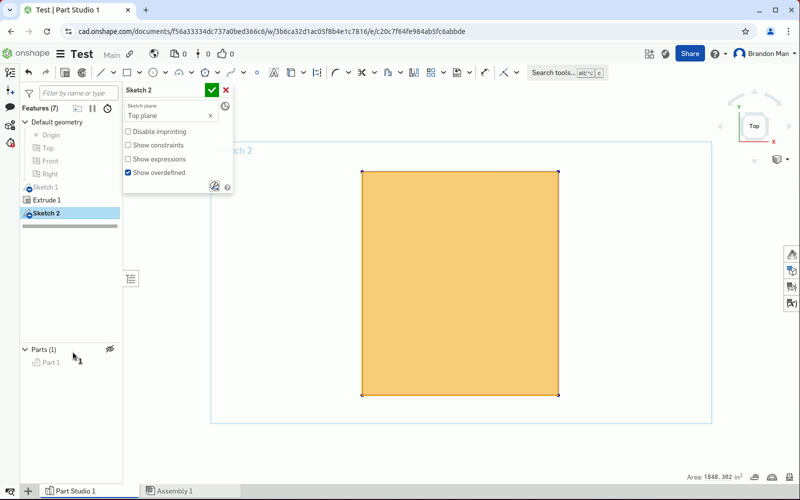
key(shift+e)
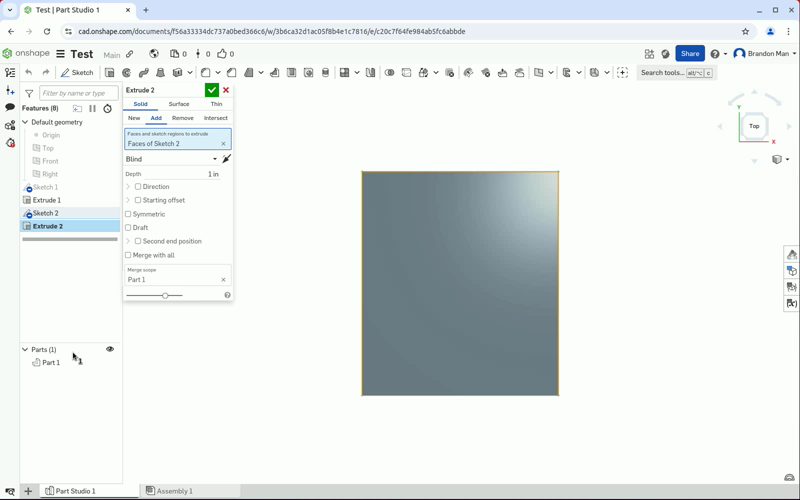
mouse_move(143, 106)
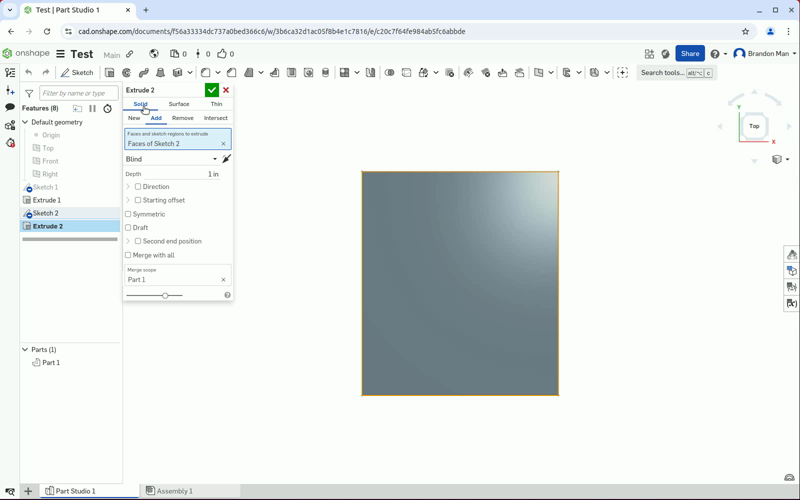
click(143, 106)
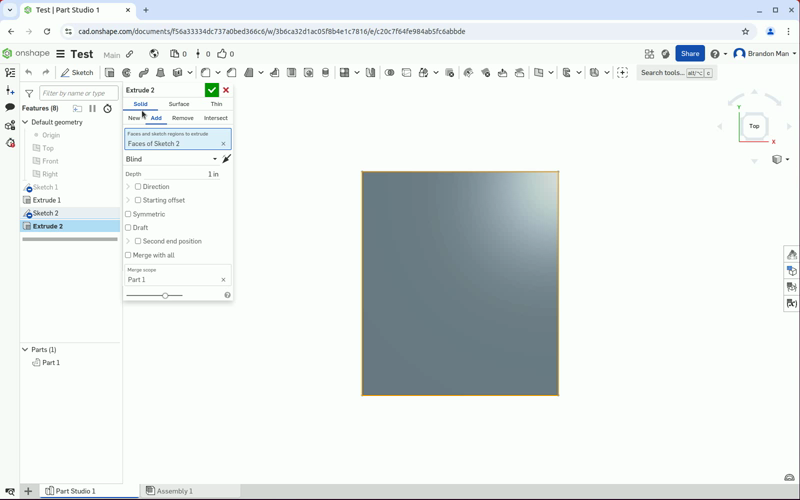
mouse_move(137, 120)
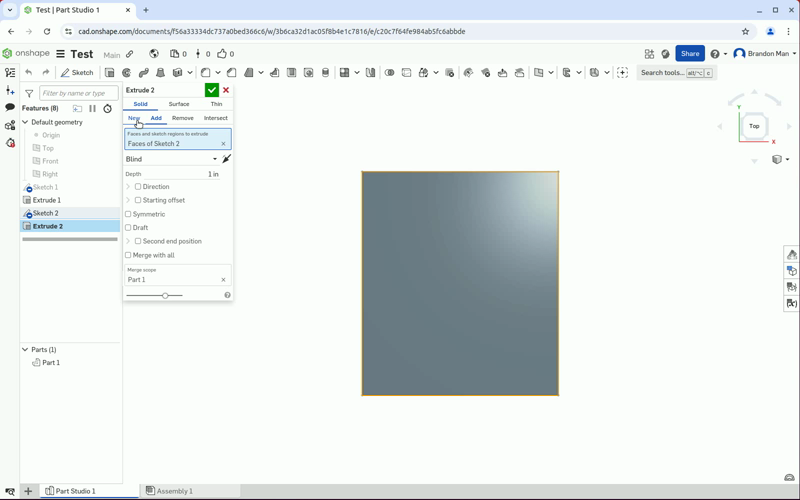
click(137, 120)
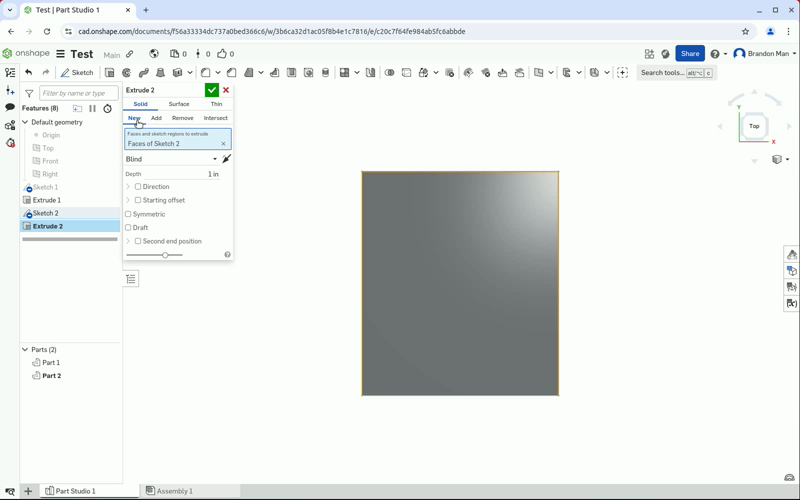
key(tab, 4)
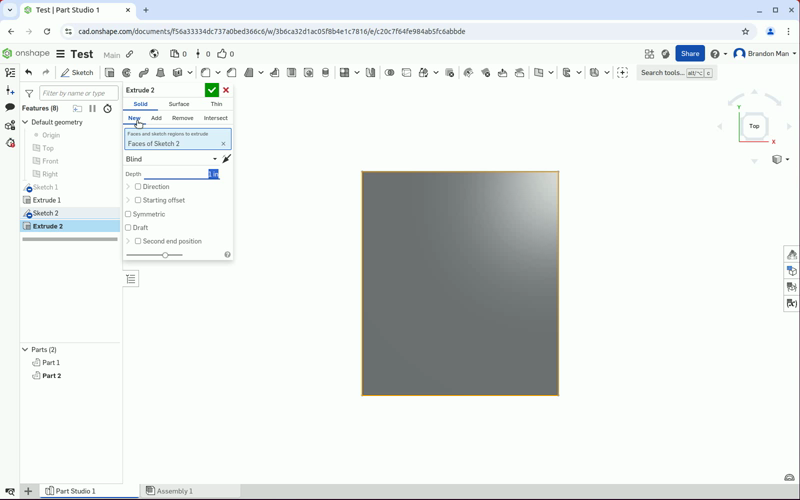
text(-1.685)
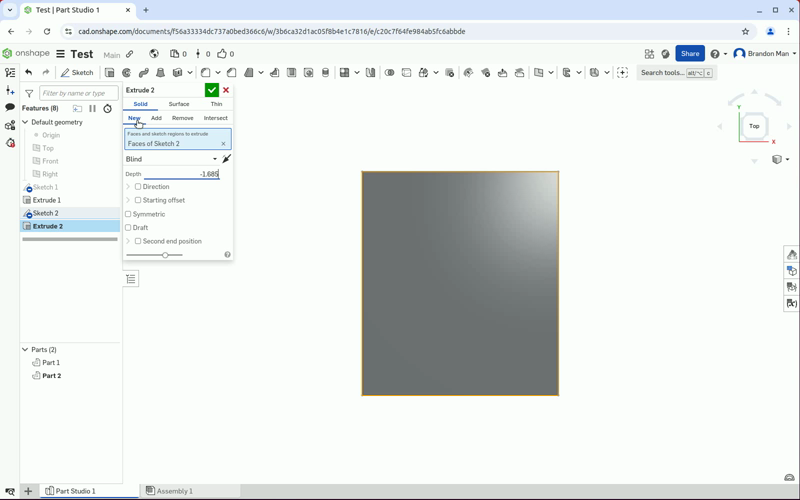
key(enter)
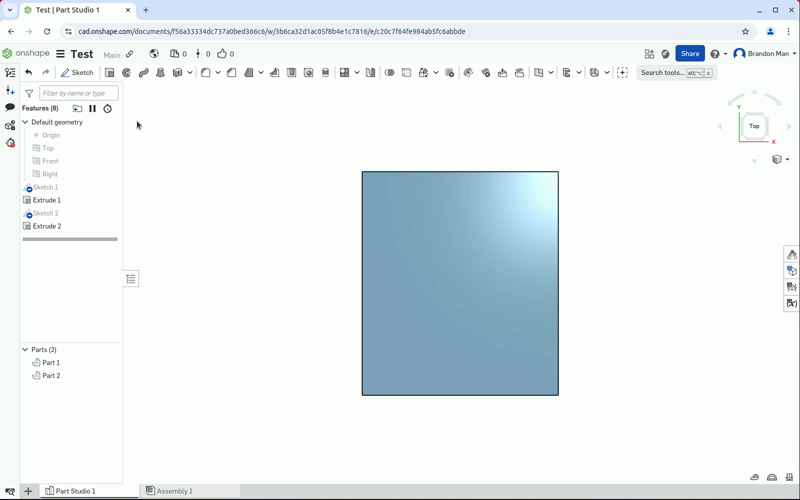
key(shift+h)
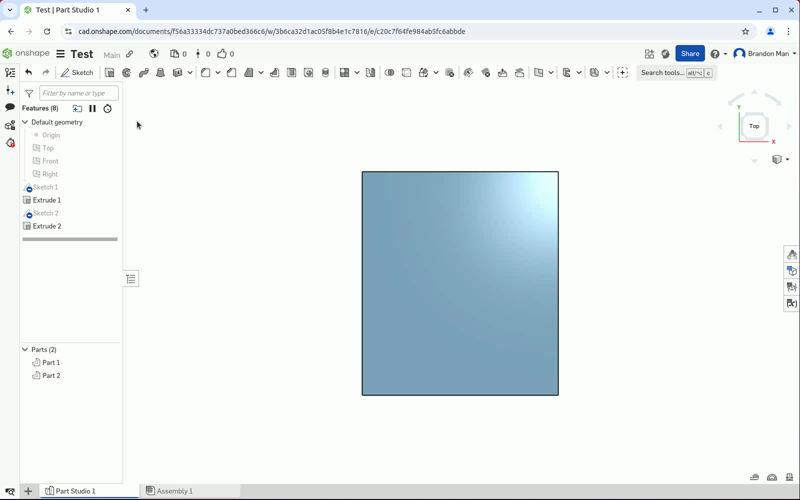
key(shift+h)
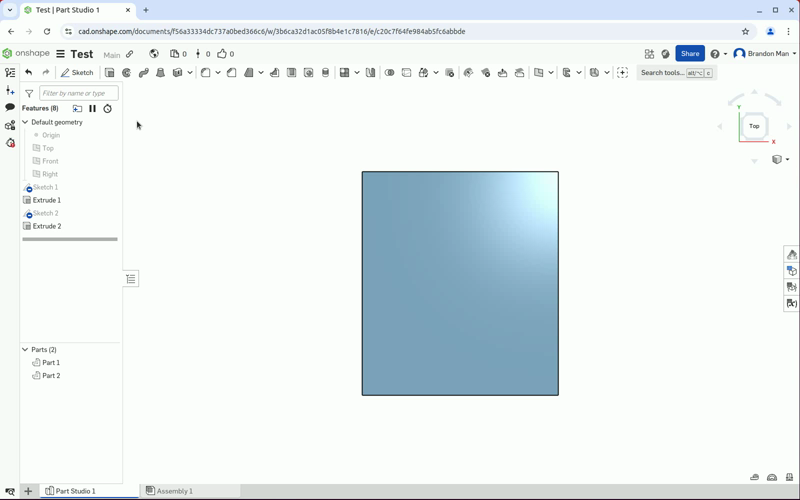
key(shift+7)
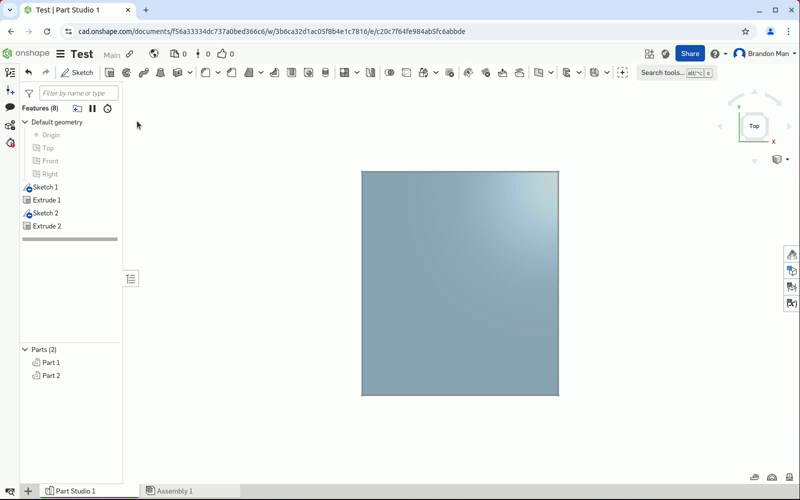
key(up, 3)
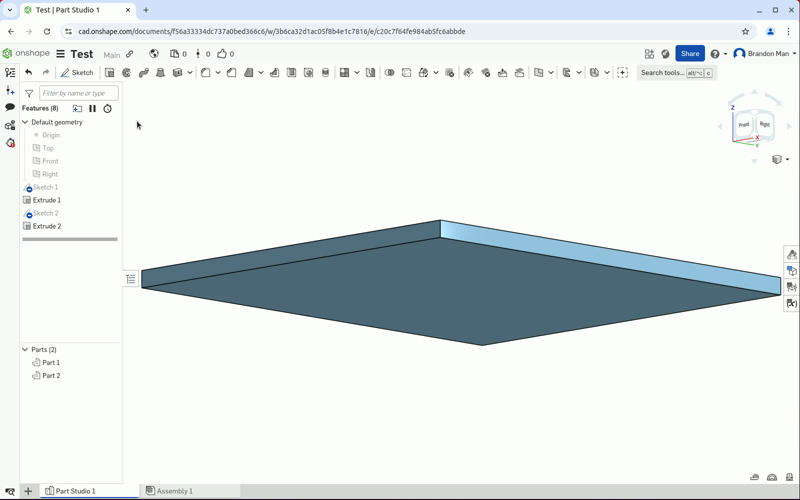
key(left, 3)
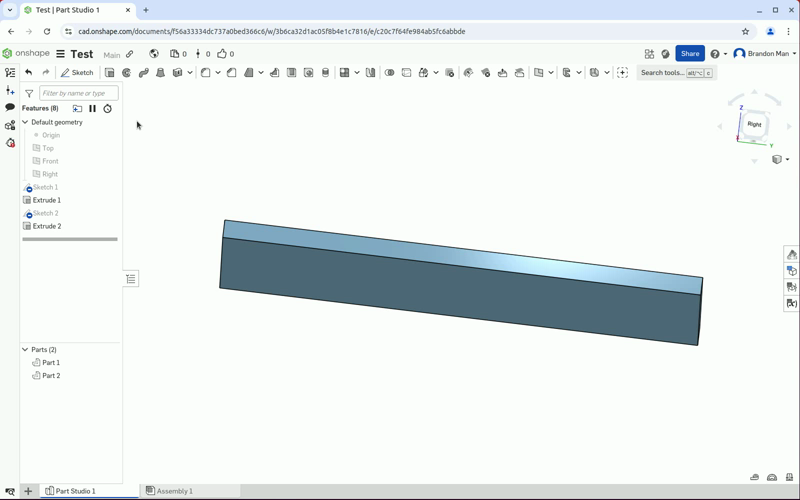
key(right, 3)
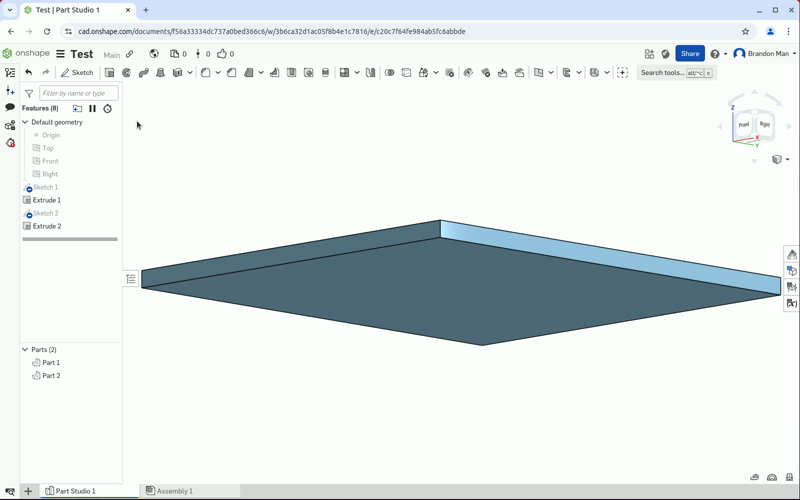
key(down, 3)
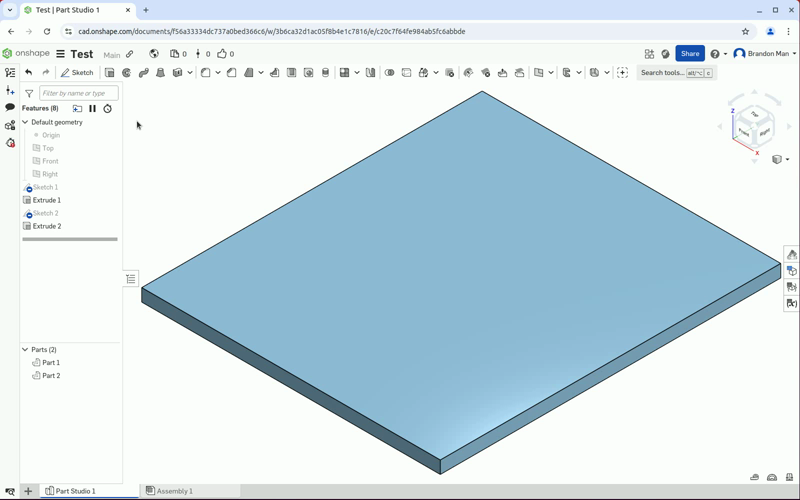
mouse_move(73, 189)
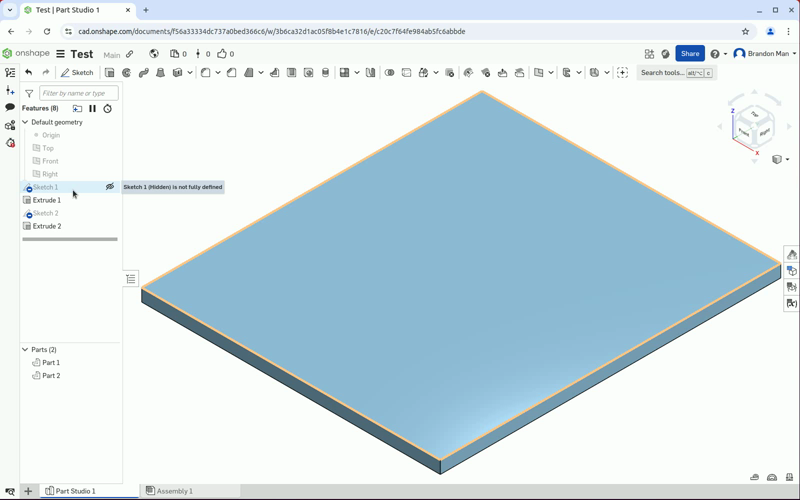
click(73, 189)